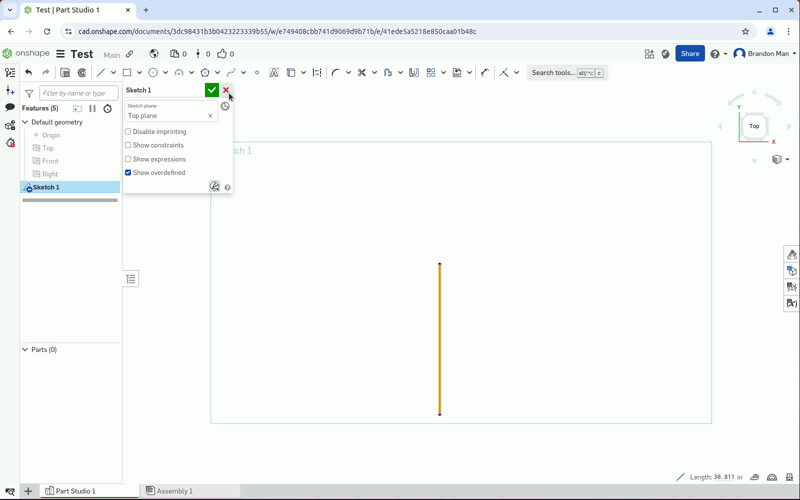
key(shift+h)
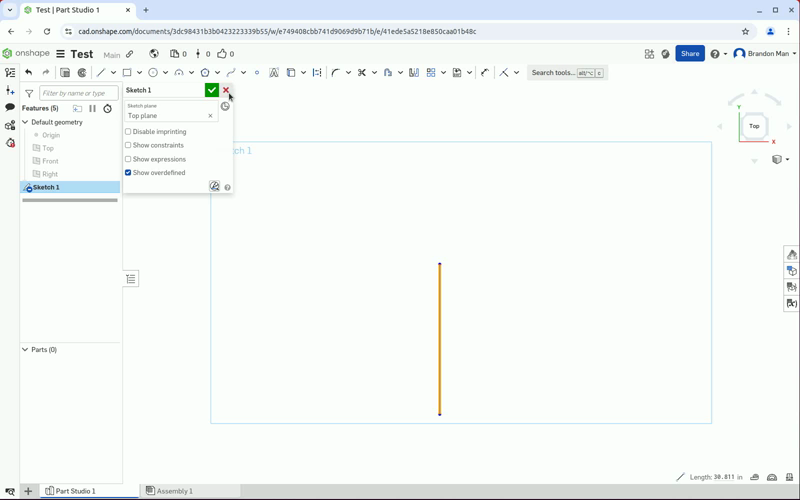
key(shift+s)
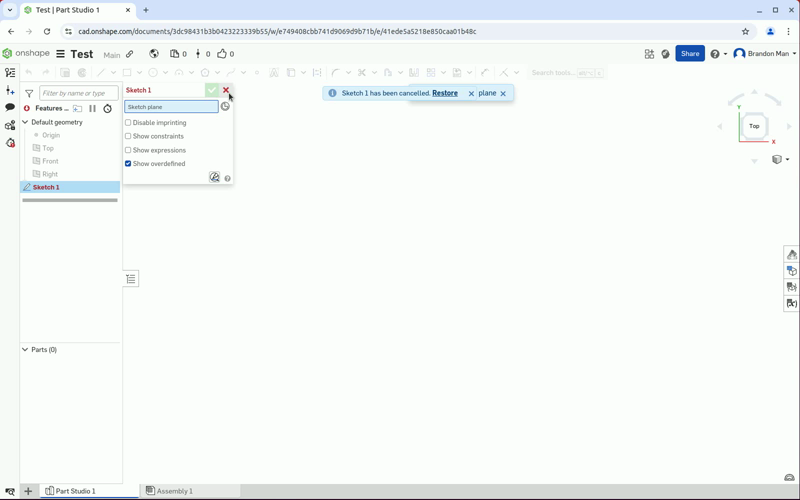
mouse_move(73, 150)
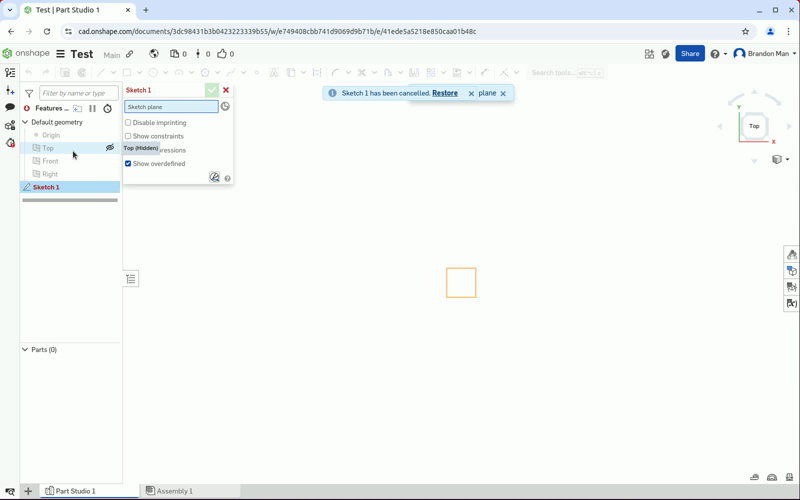
click(73, 150)
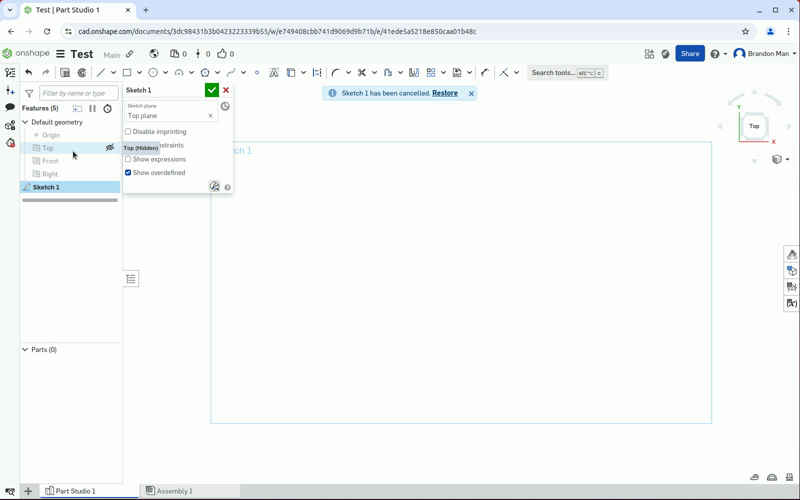
mouse_move(73, 352)
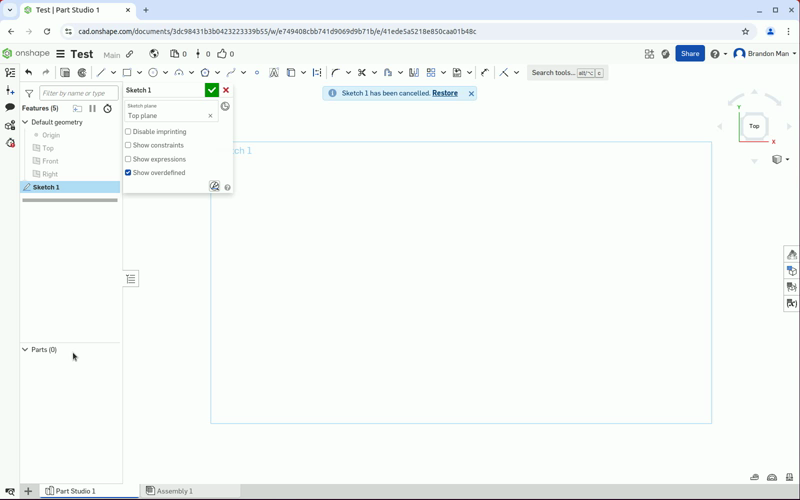
key(y)
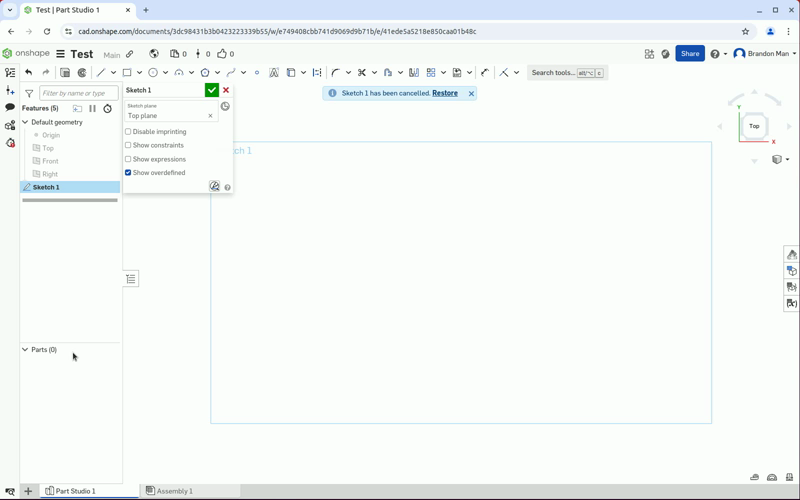
key(l)
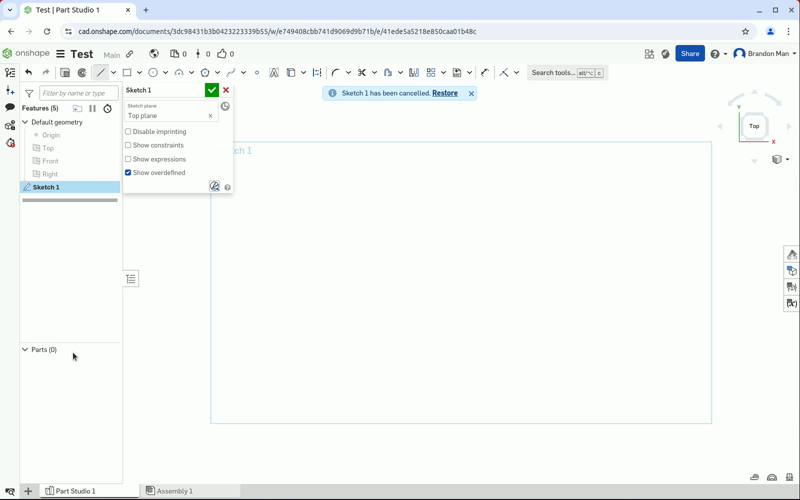
key_down(shift)
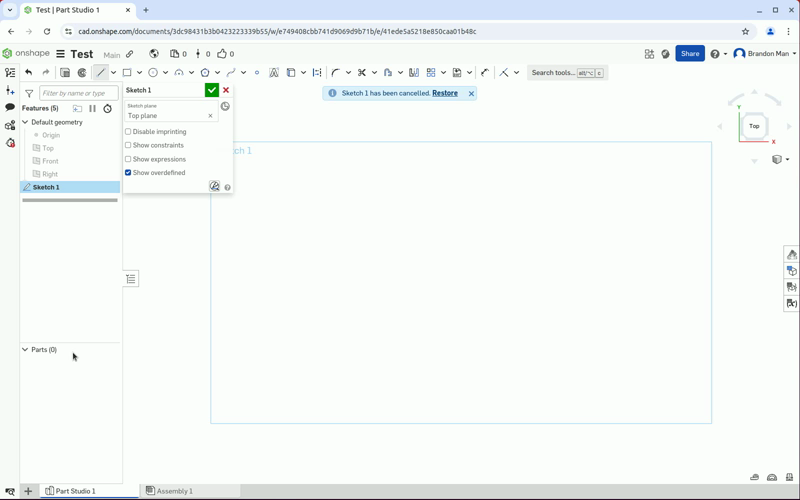
mouse_move(436, 307)
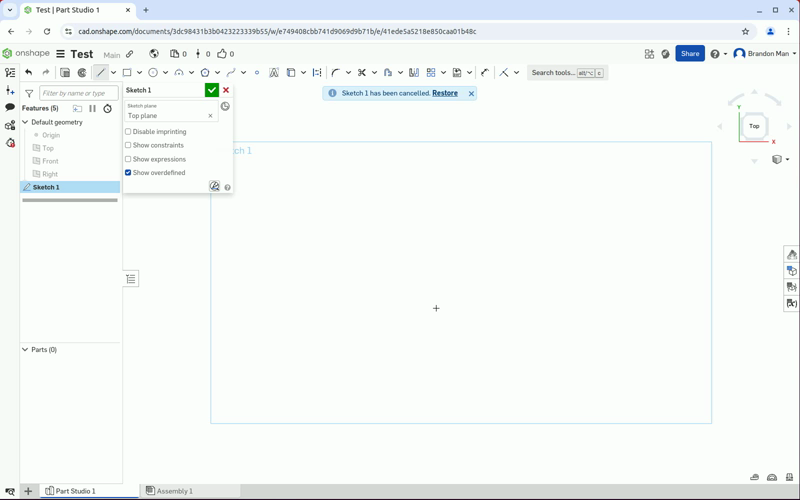
click(436, 307)
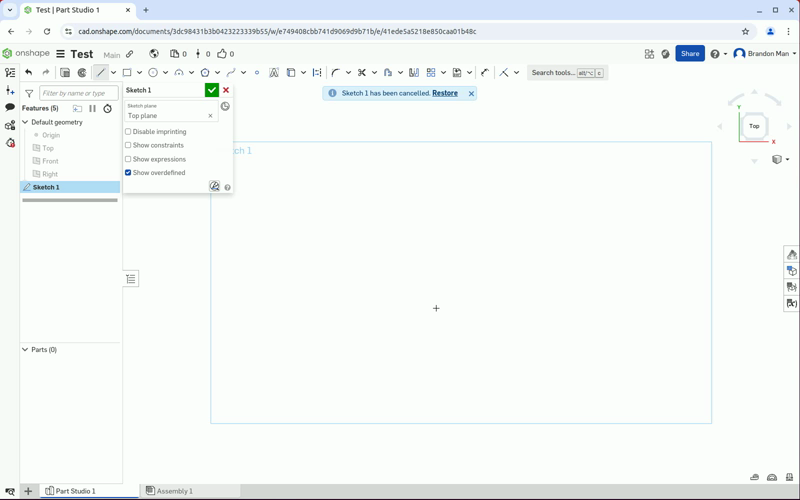
key_up(shift)
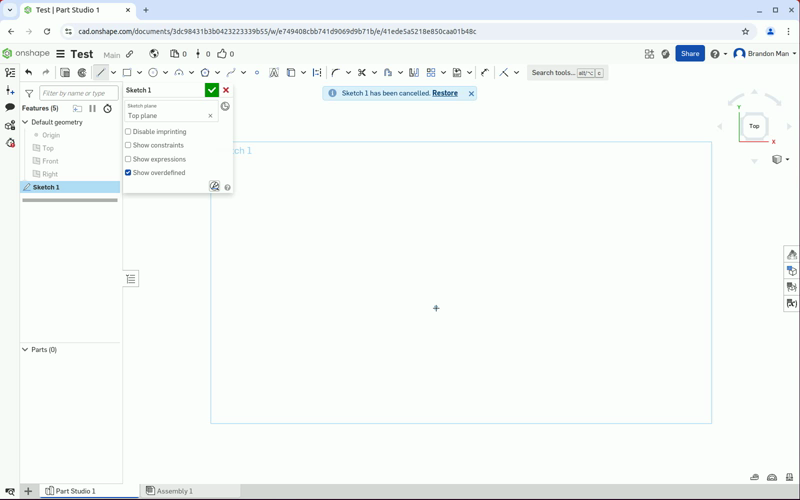
key_down(shift)
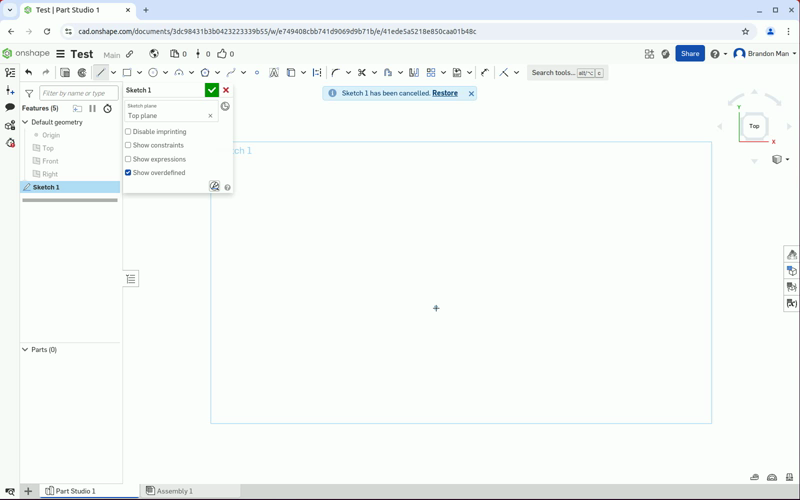
mouse_move(466, 307)
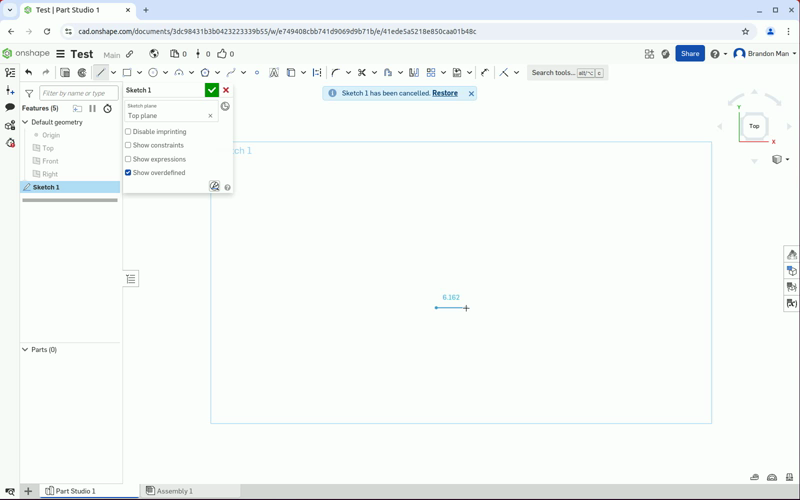
mouse_move(486, 307)
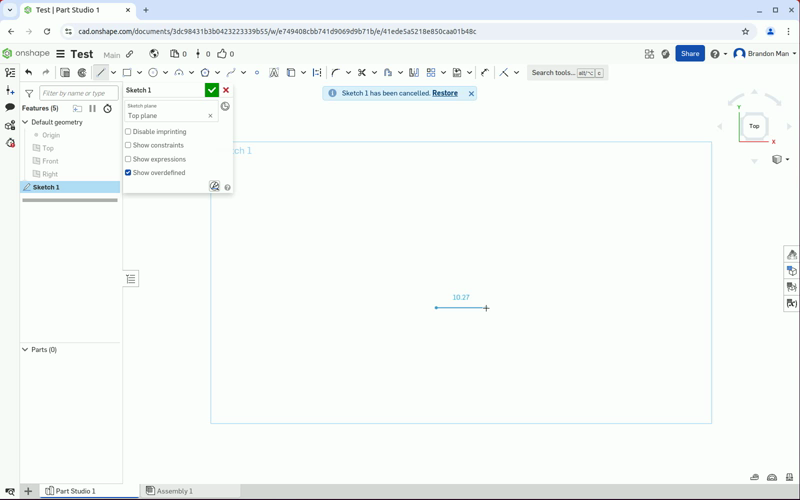
click(486, 307)
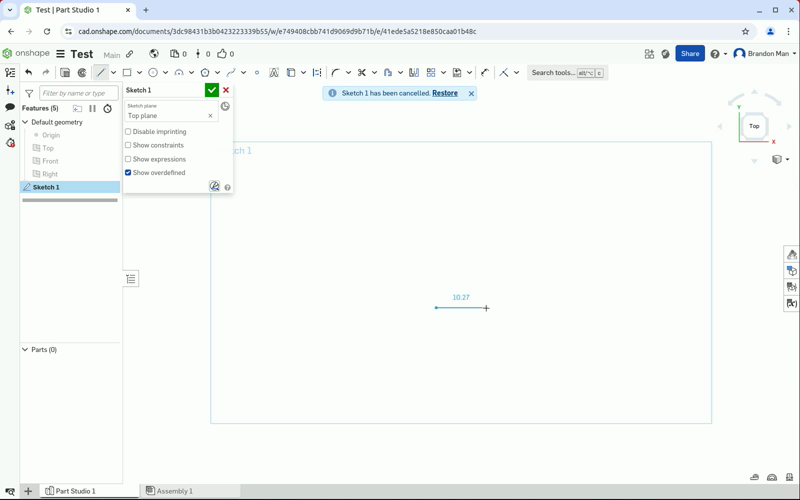
key_up(shift)
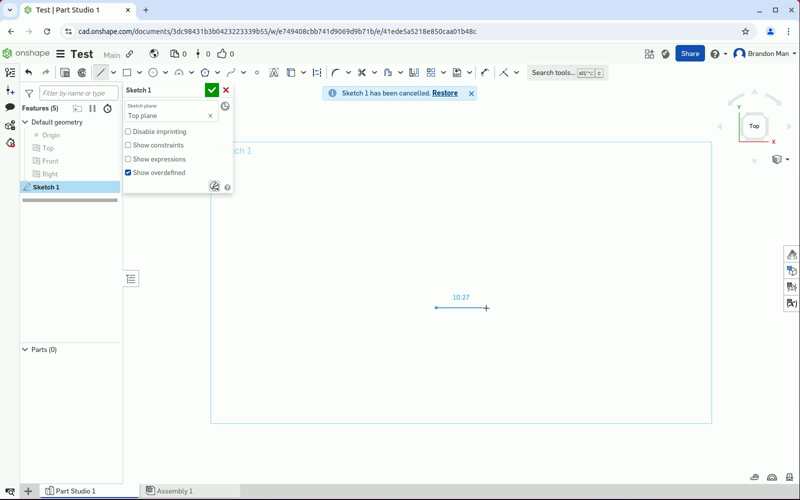
key_down(shift)
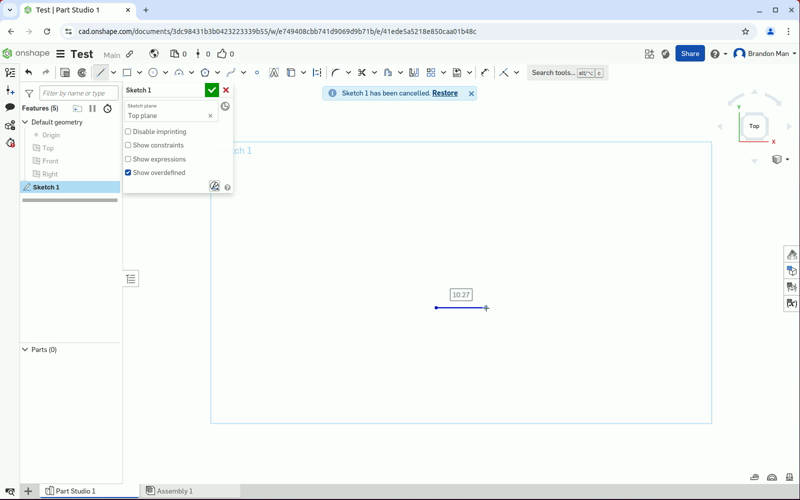
mouse_move(516, 307)
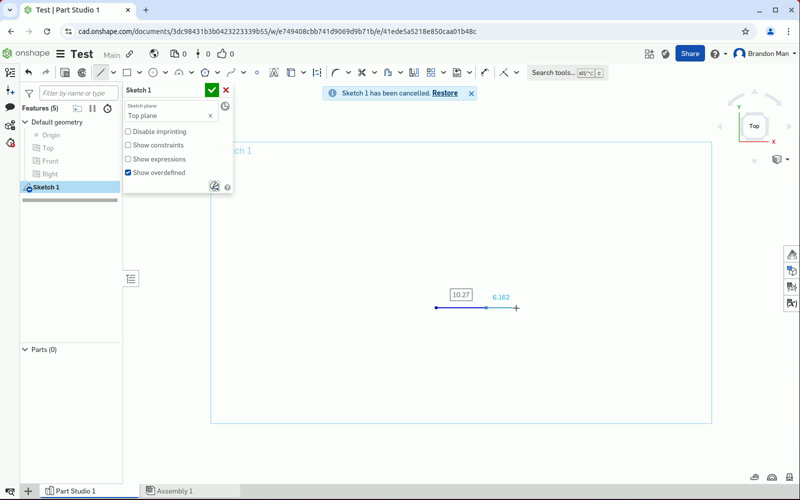
mouse_move(486, 257)
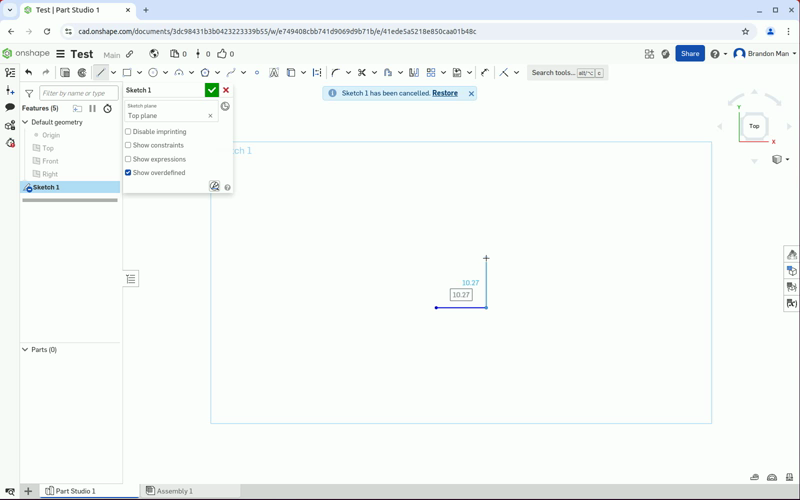
click(486, 257)
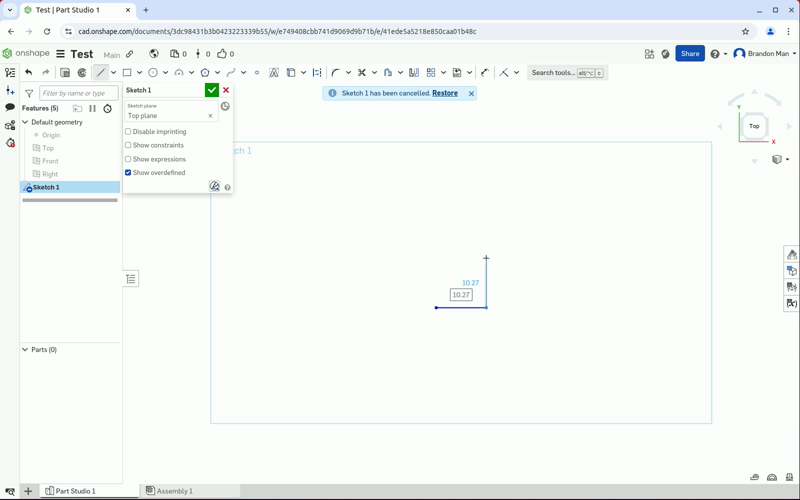
key_up(shift)
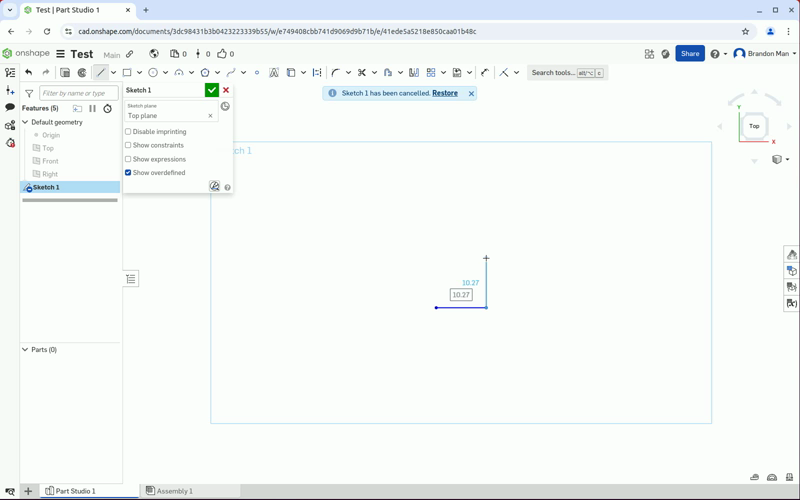
key_down(shift)
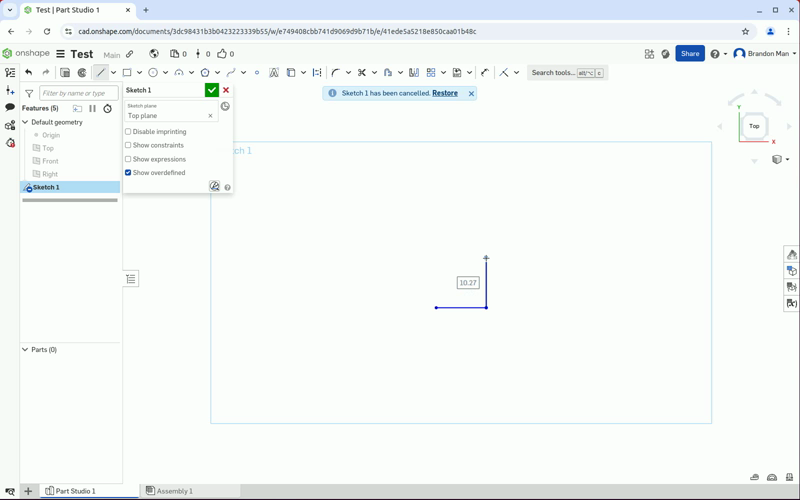
mouse_move(516, 257)
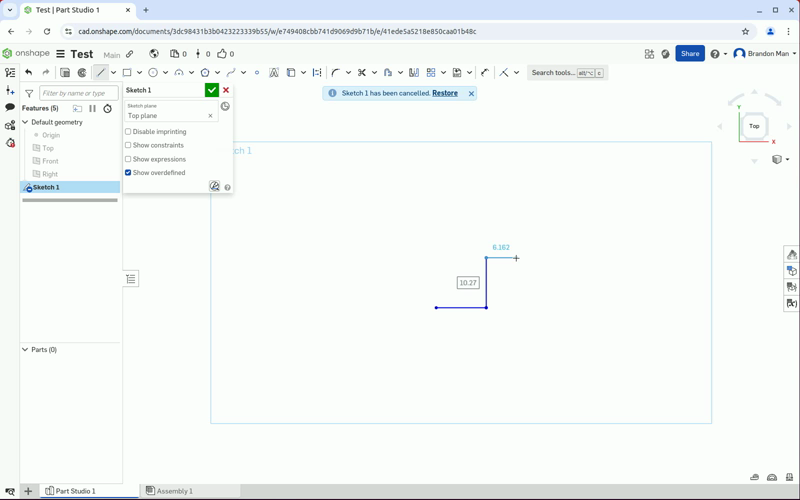
mouse_move(436, 257)
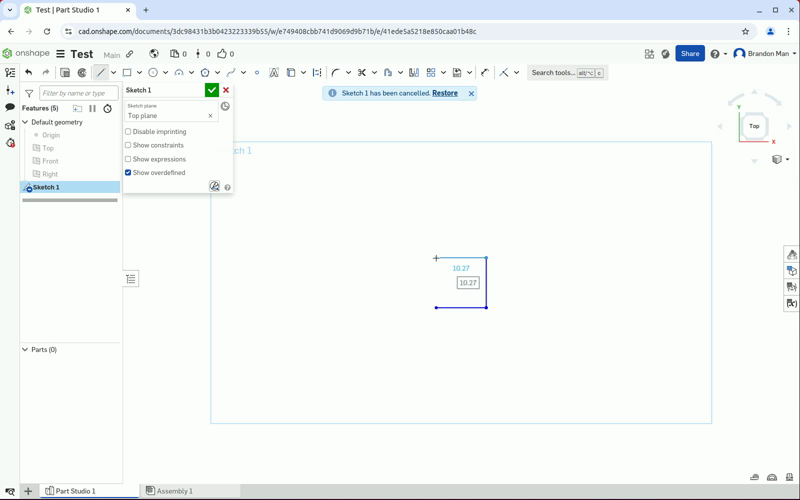
click(436, 257)
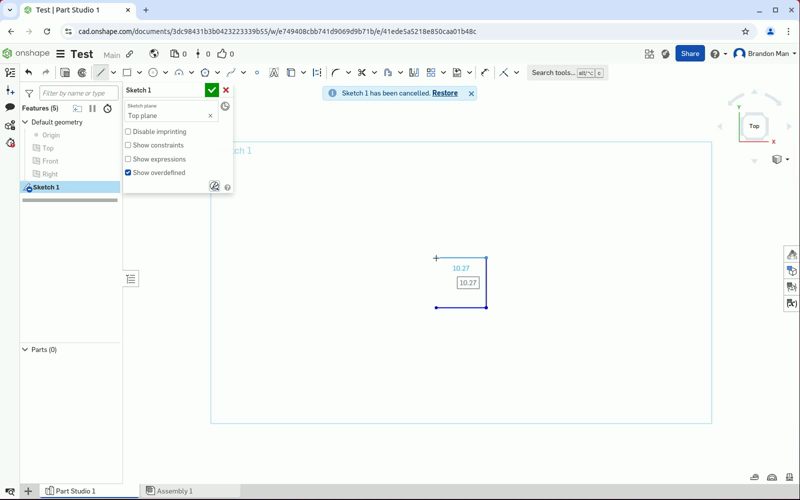
key_up(shift)
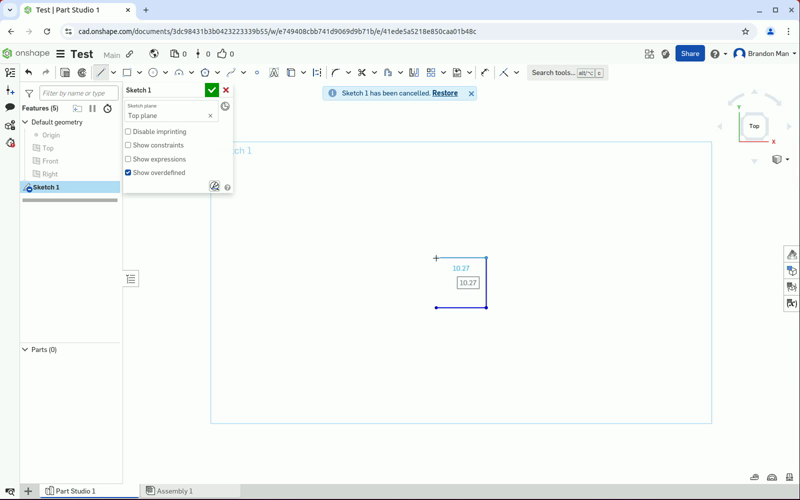
mouse_move(466, 257)
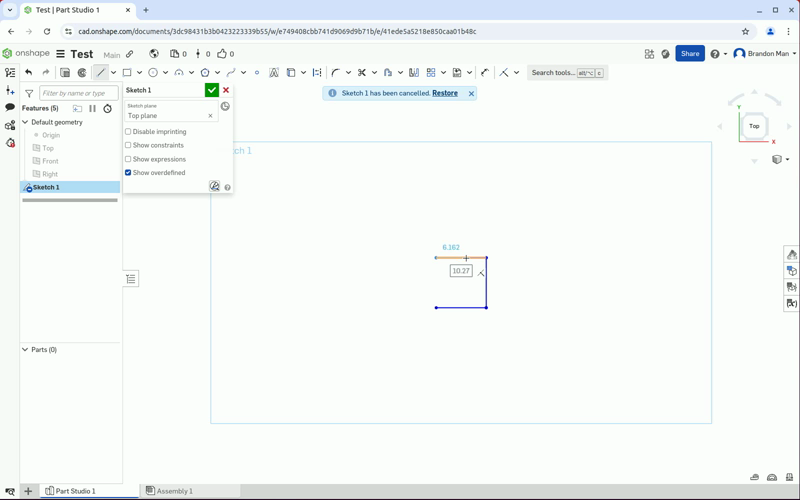
key_down(shift)
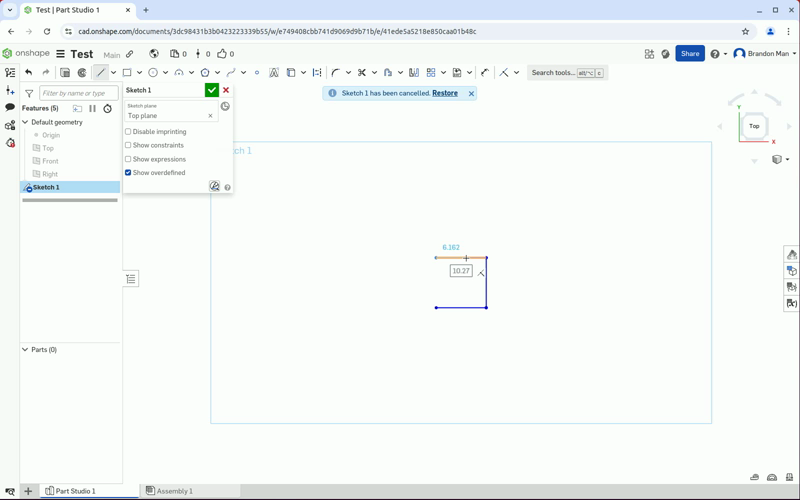
mouse_move(436, 307)
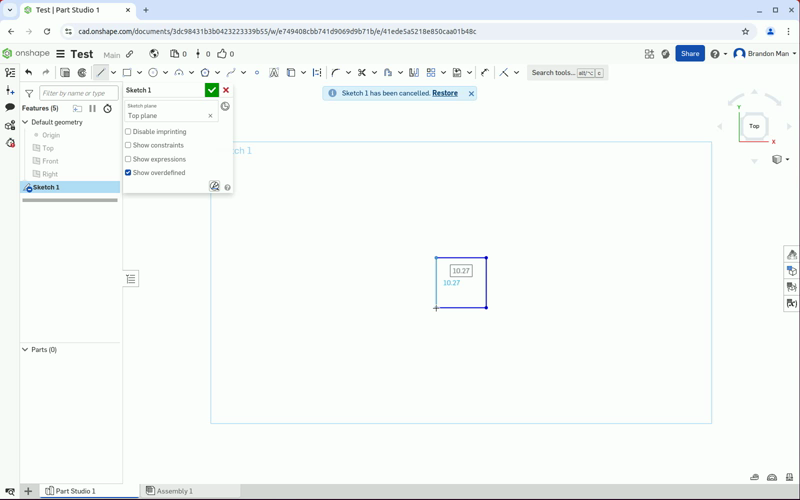
key_up(shift)
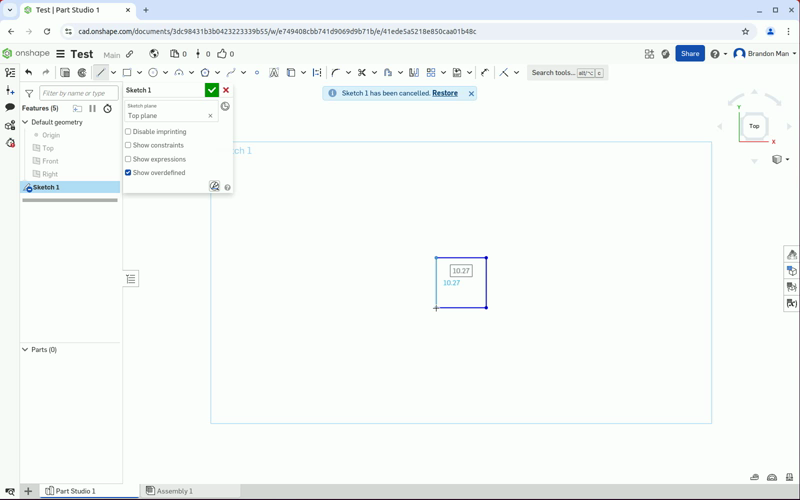
click(436, 307)
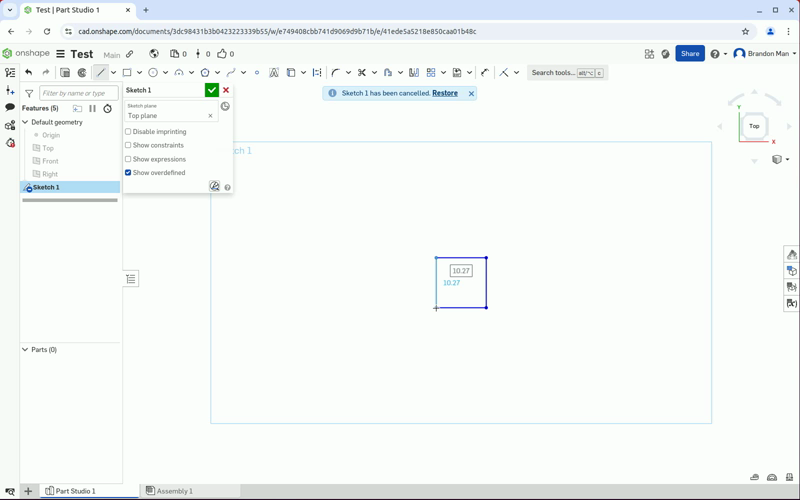
key(esc)
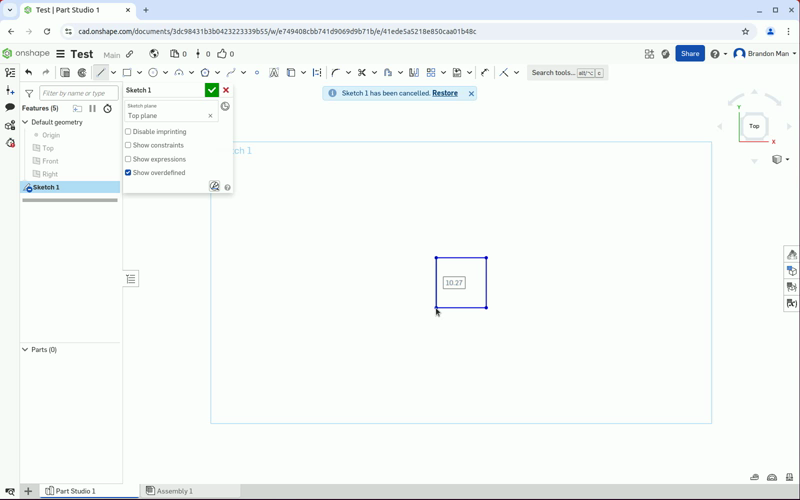
mouse_move(451, 265)
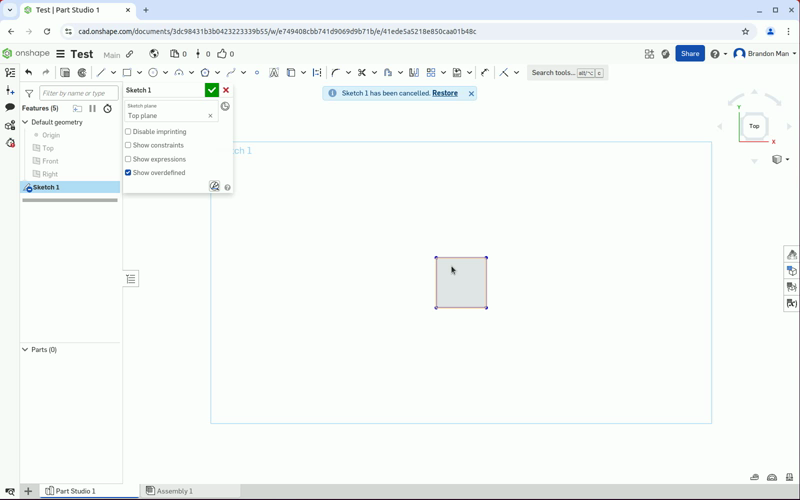
click(451, 265)
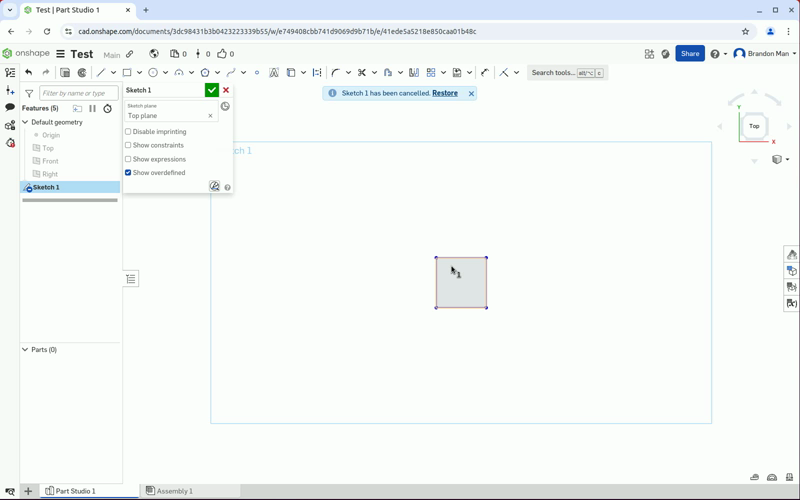
mouse_move(73, 352)
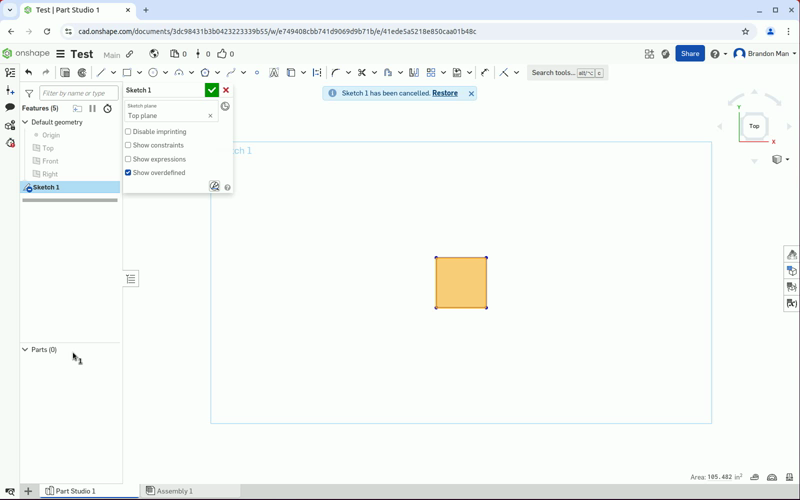
key(shift+y)
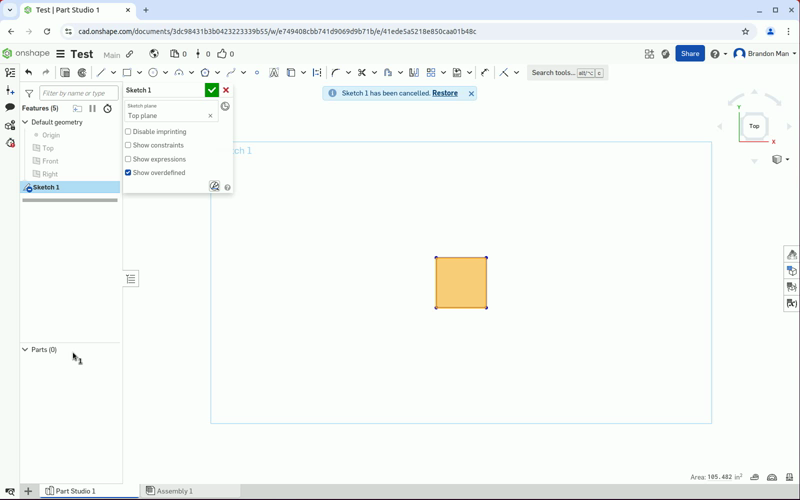
key(shift+e)
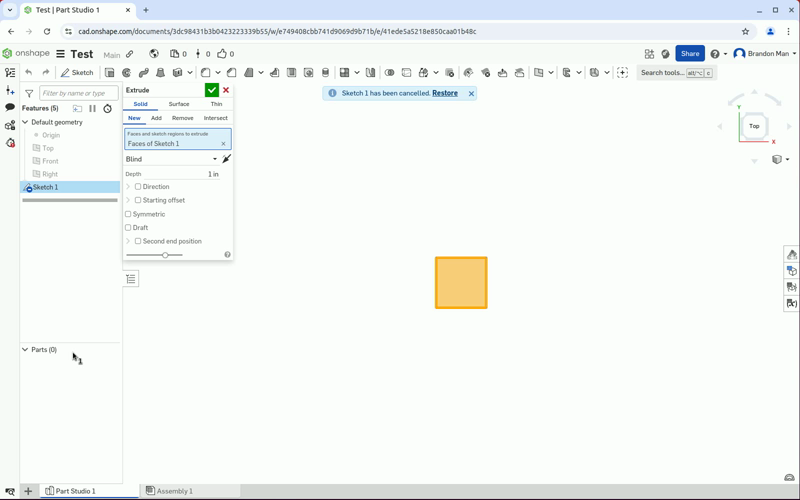
mouse_move(143, 106)
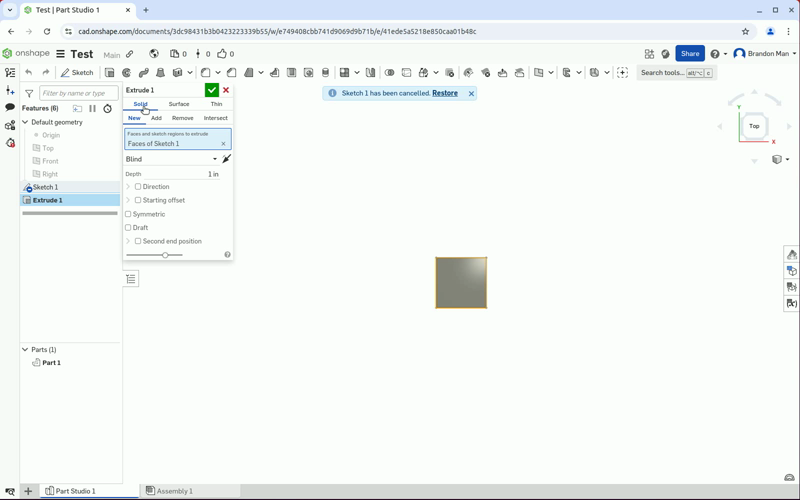
click(143, 106)
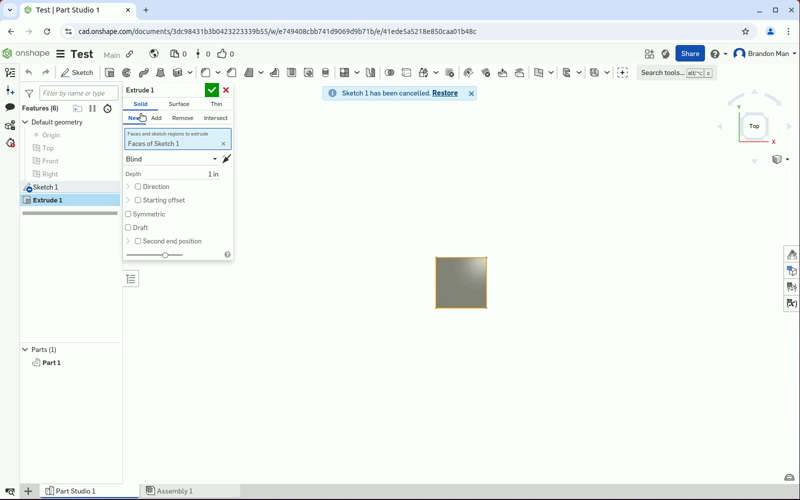
mouse_move(137, 120)
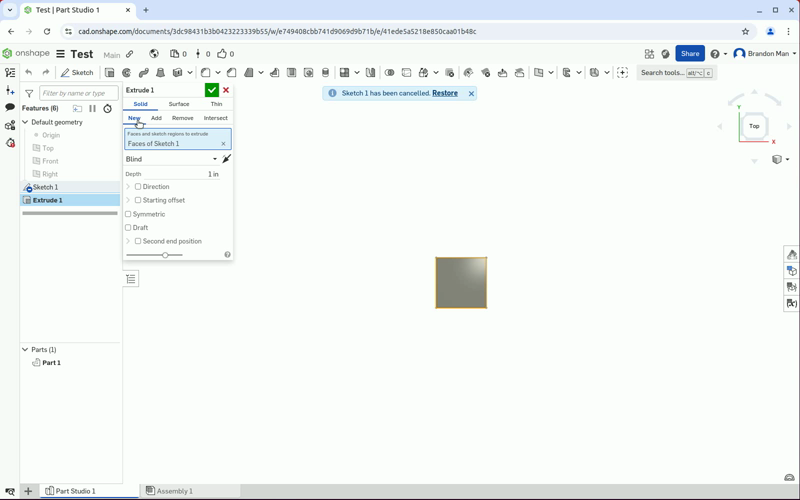
click(137, 120)
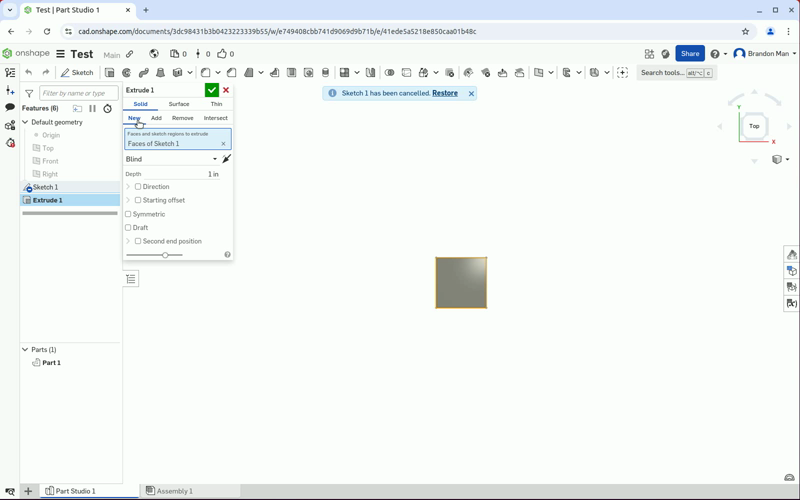
key(tab, 4)
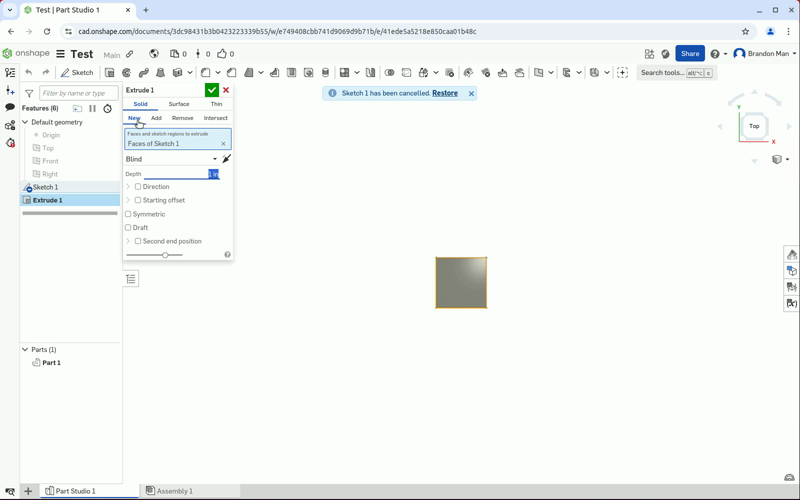
text(10.11)
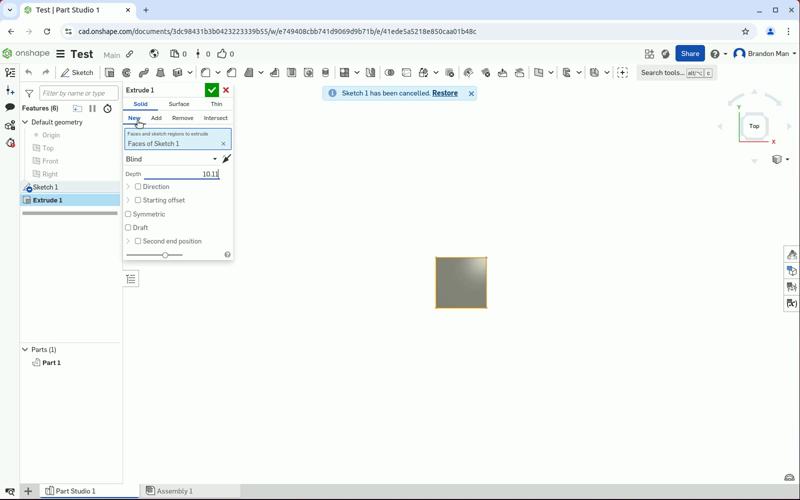
key(enter)
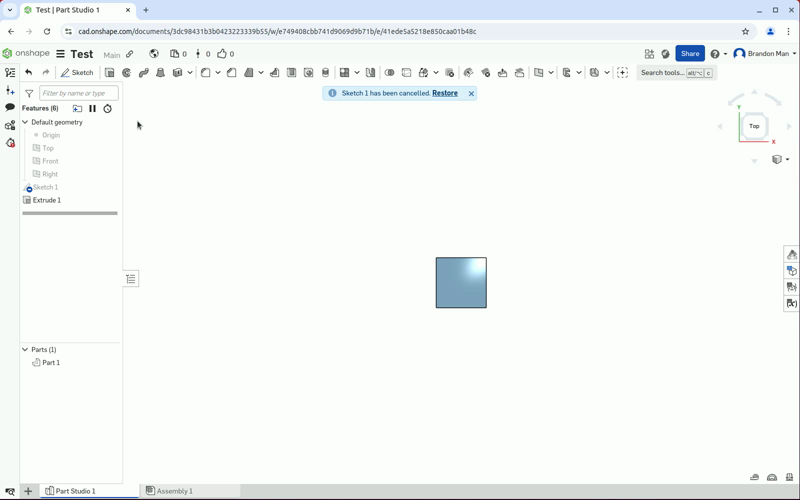
key(shift+h)
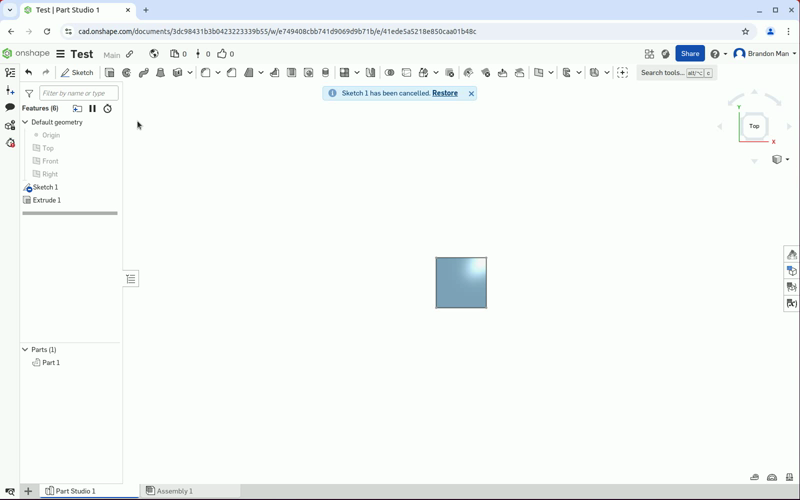
key(shift+h)
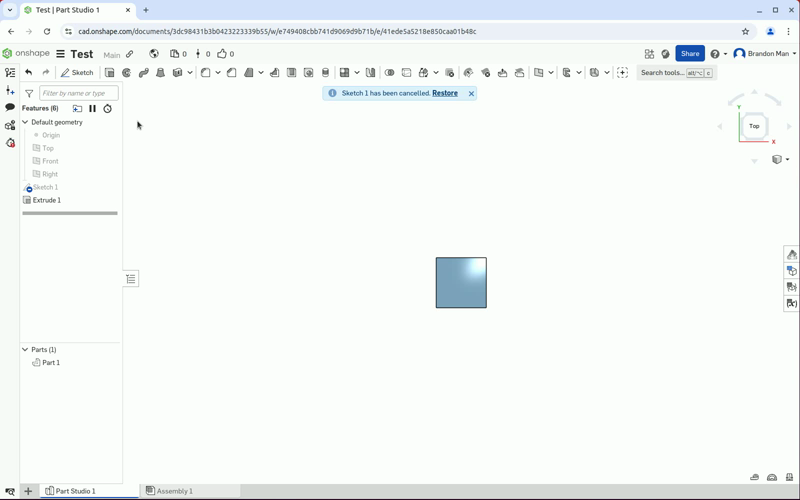
mouse_move(73, 189)
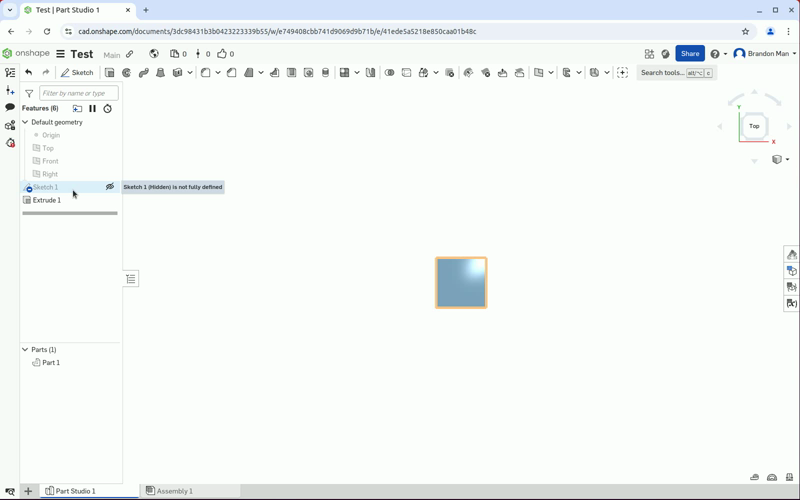
click(73, 189)
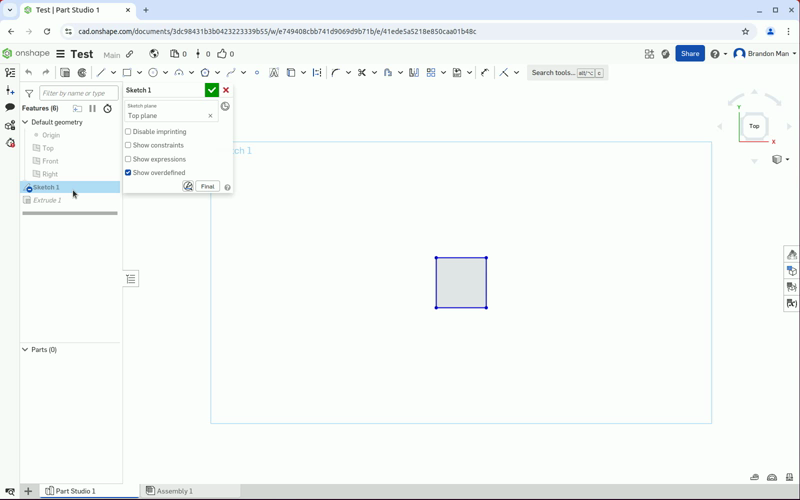
mouse_move(229, 92)
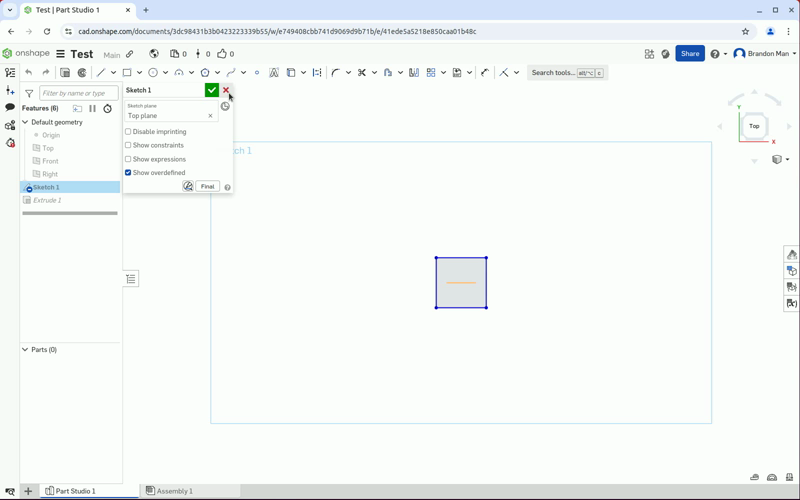
click(229, 92)
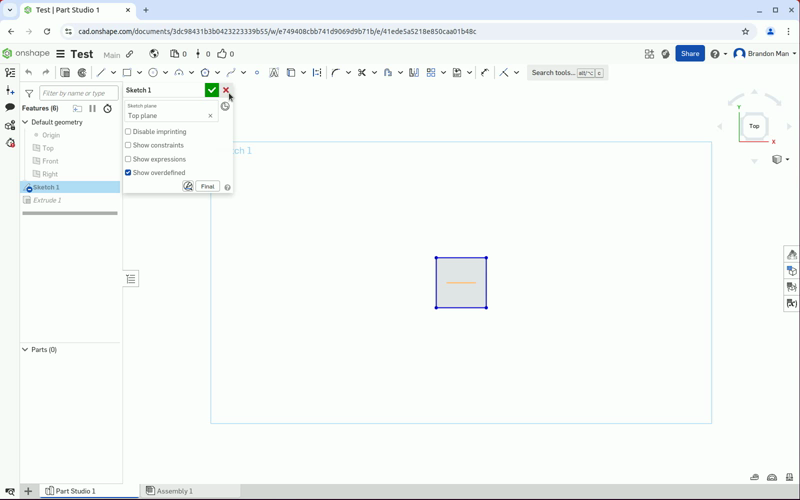
key(shift+s)
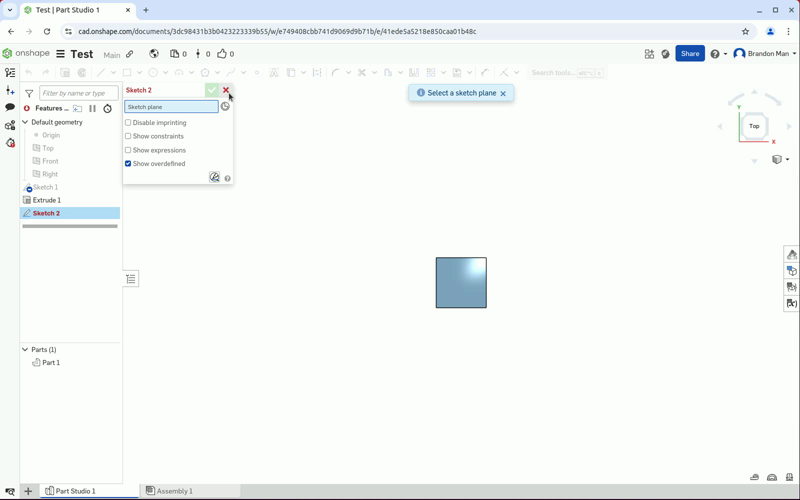
mouse_move(73, 150)
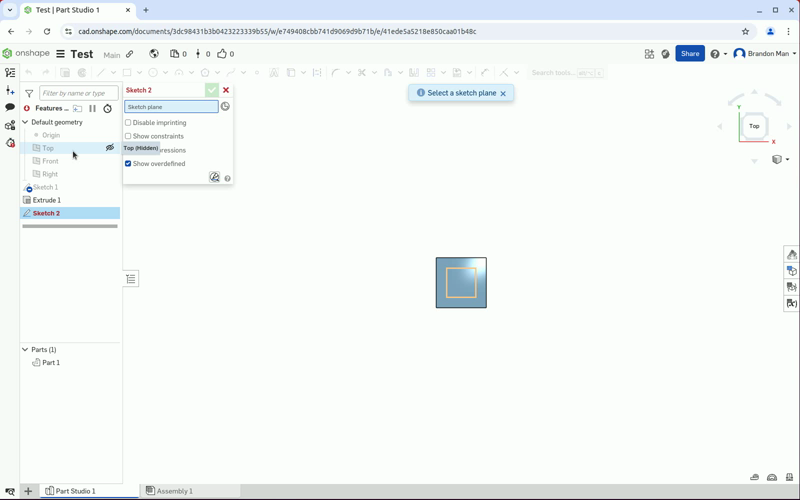
click(73, 150)
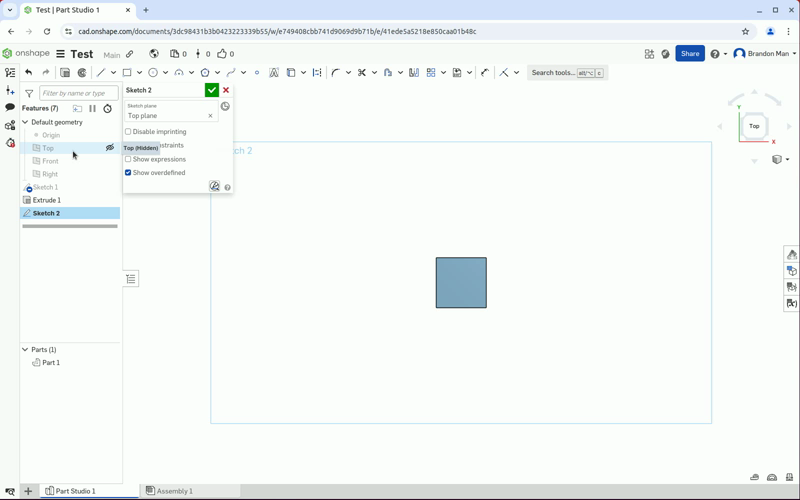
mouse_move(73, 352)
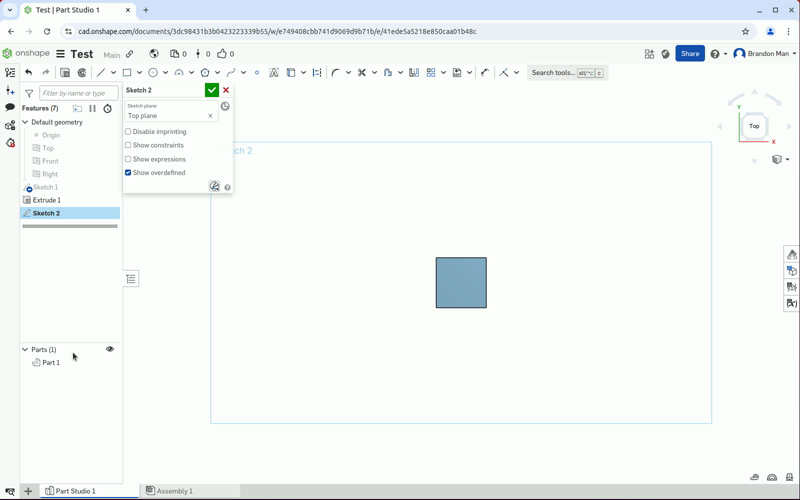
key(y)
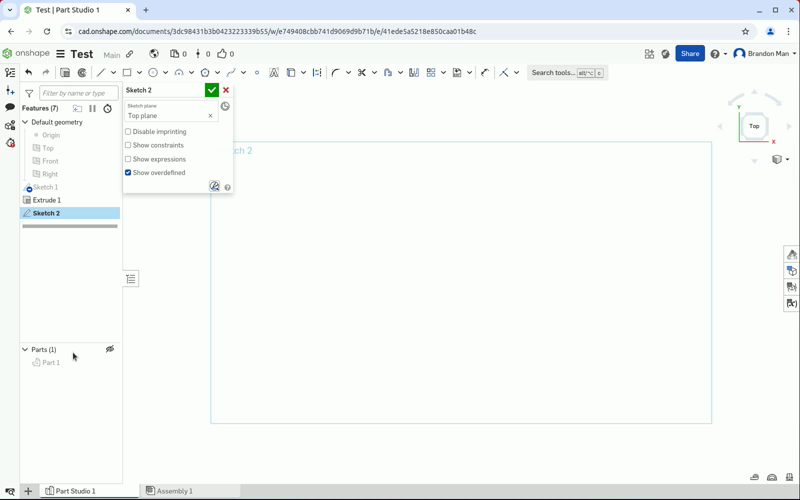
key(l)
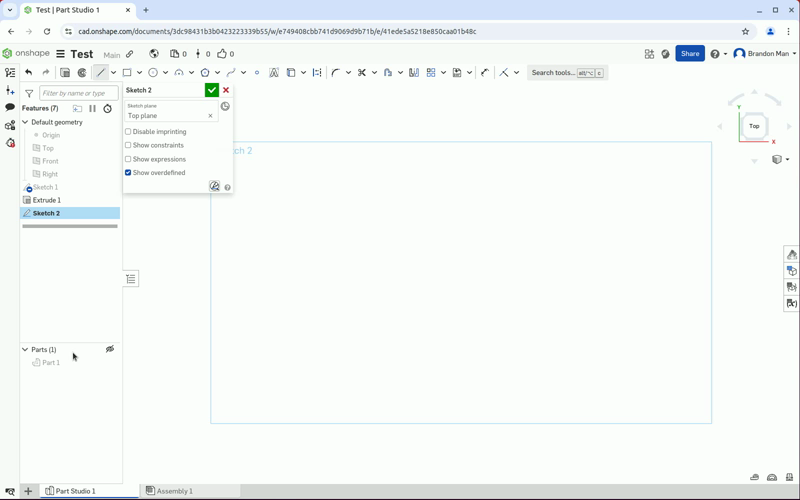
key_down(shift)
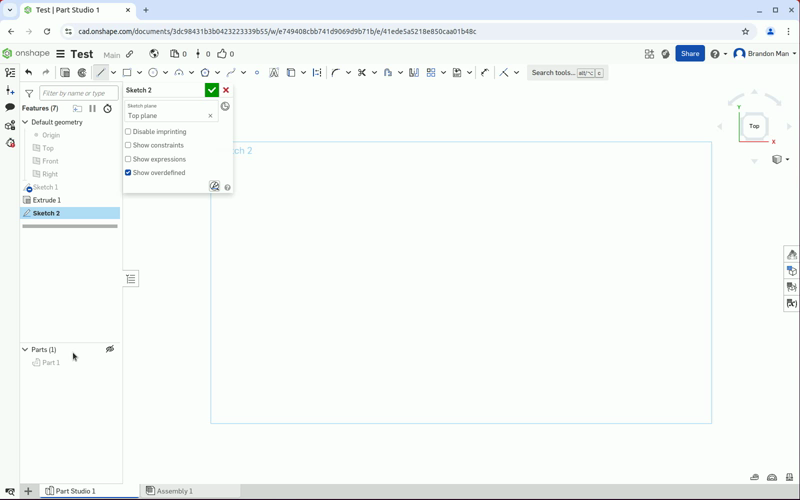
mouse_move(511, 313)
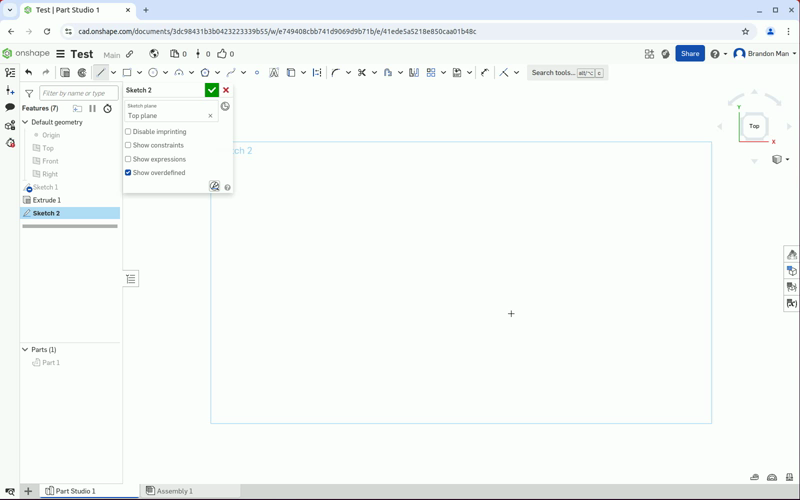
click(511, 313)
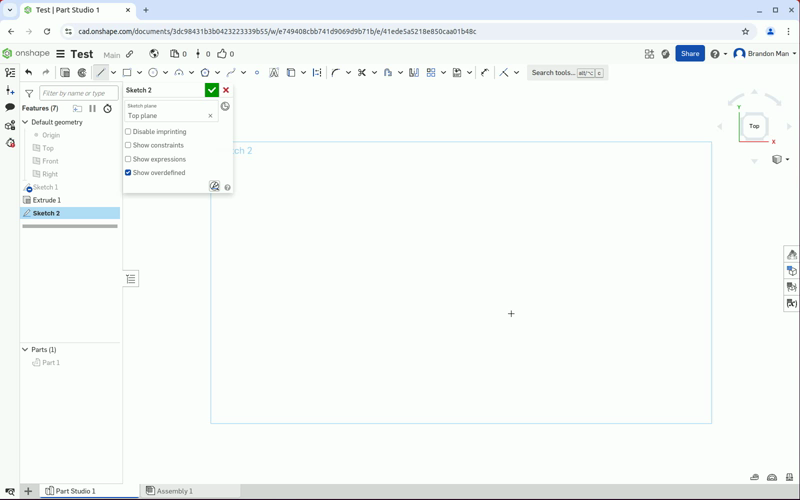
key_up(shift)
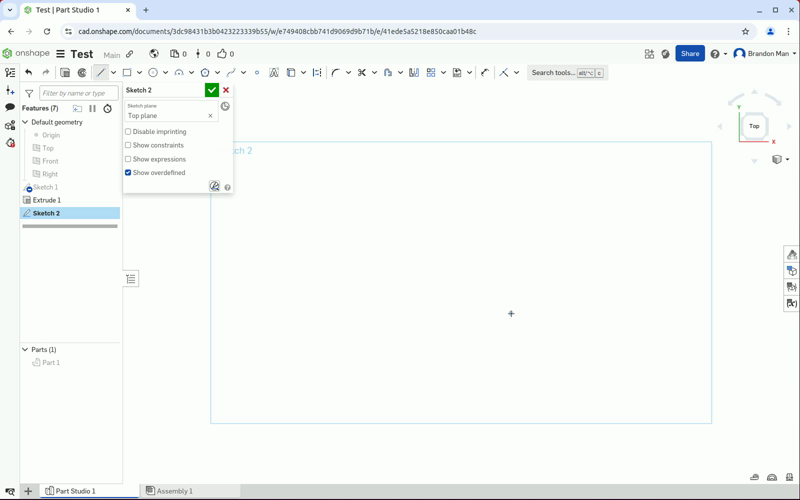
key_down(shift)
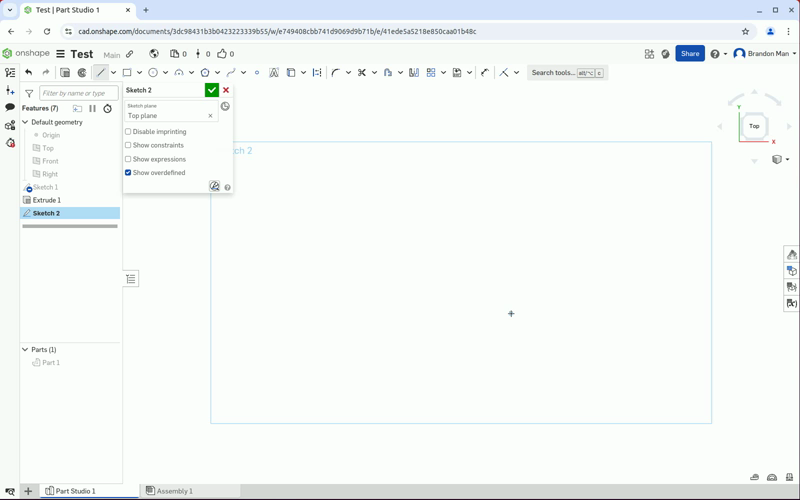
mouse_move(573, 313)
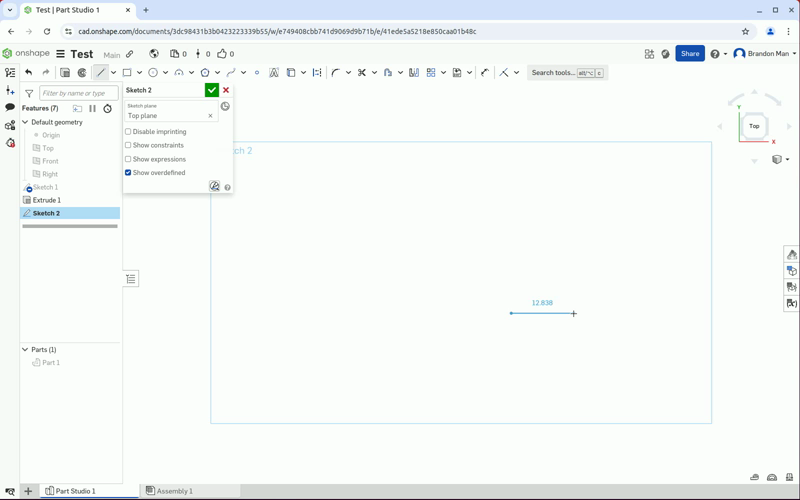
click(573, 313)
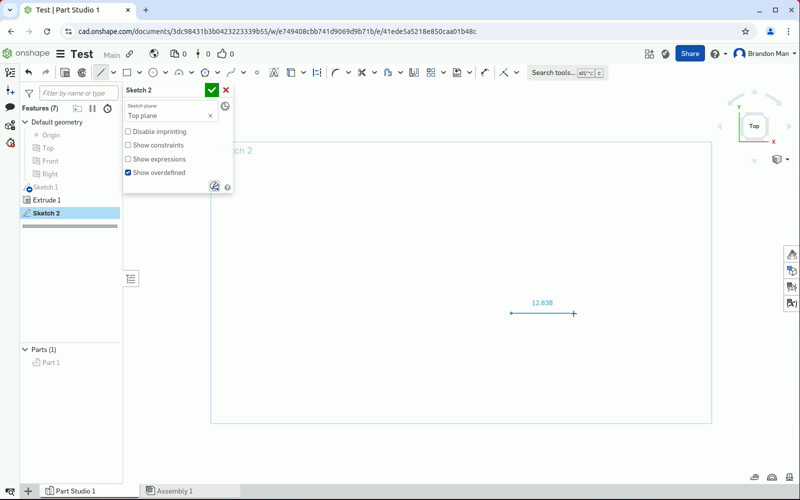
key_up(shift)
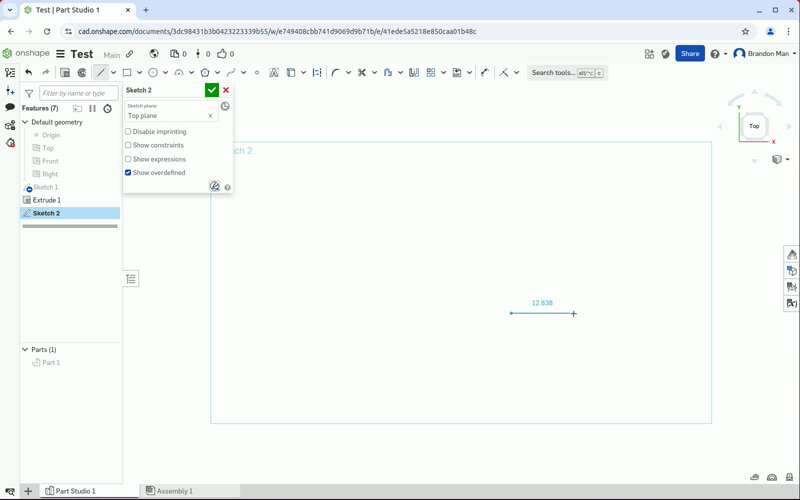
key_down(shift)
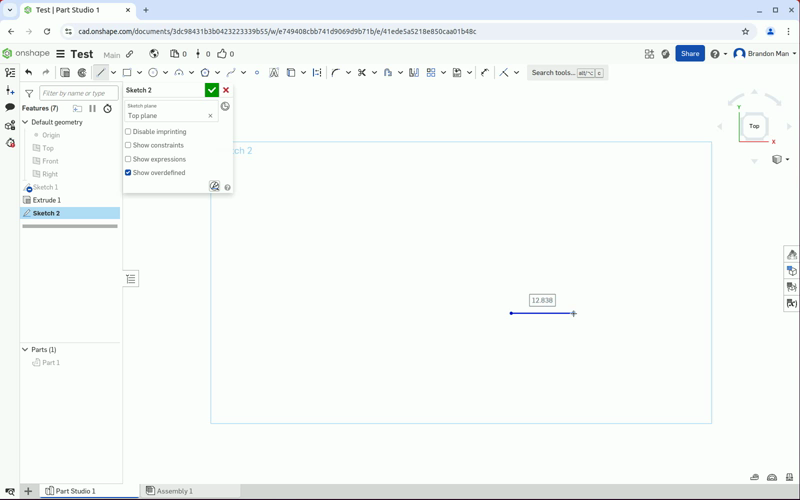
mouse_move(573, 250)
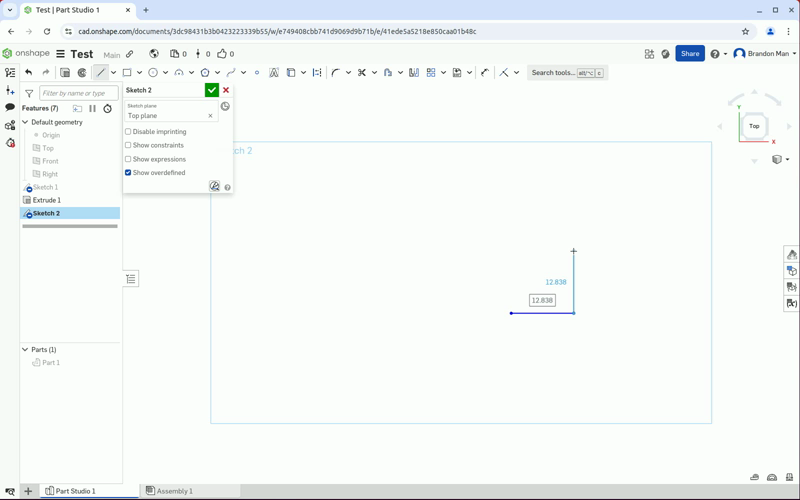
click(573, 250)
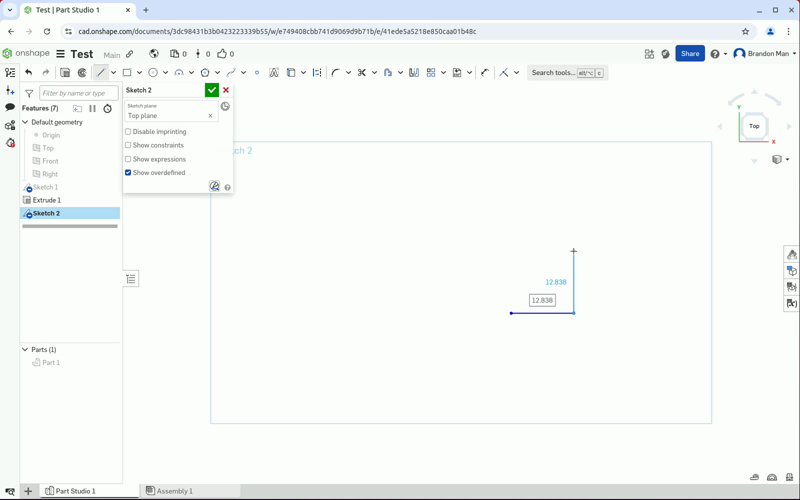
key_up(shift)
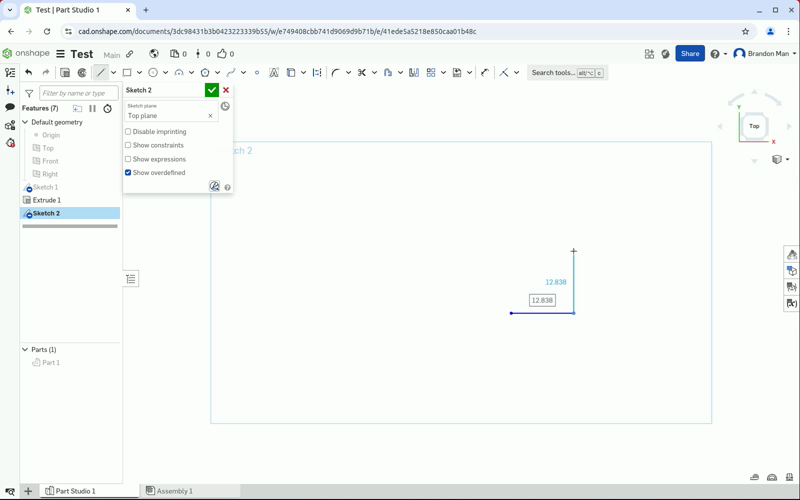
key_down(shift)
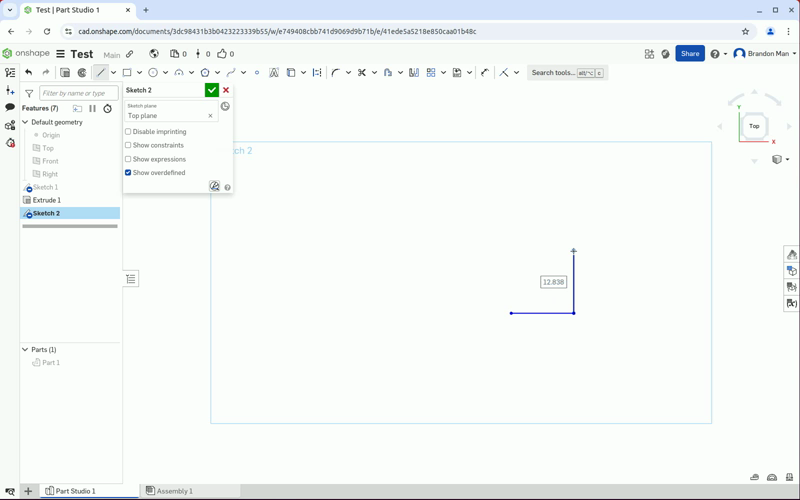
mouse_move(511, 250)
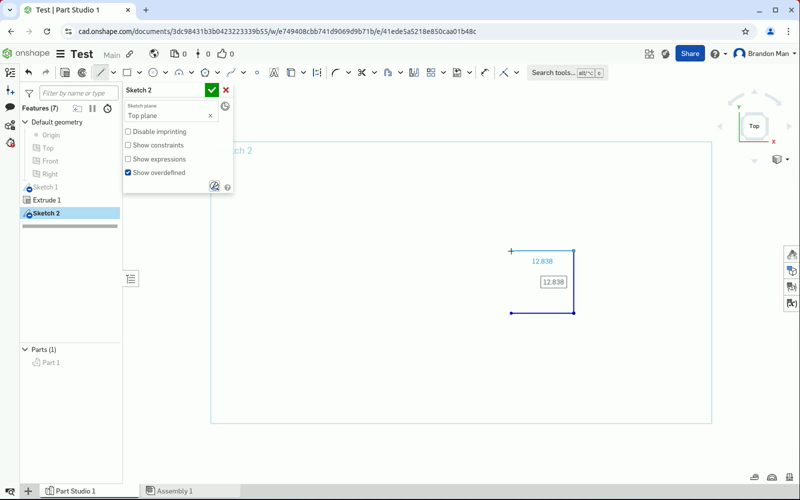
click(511, 250)
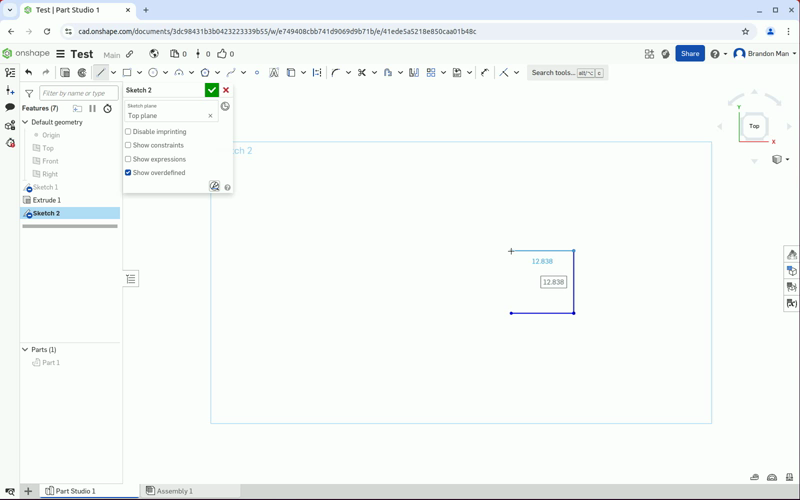
key_up(shift)
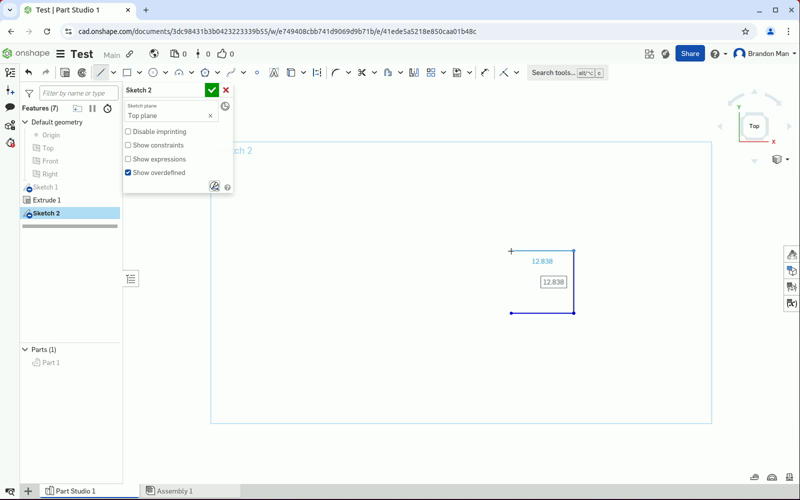
key_down(shift)
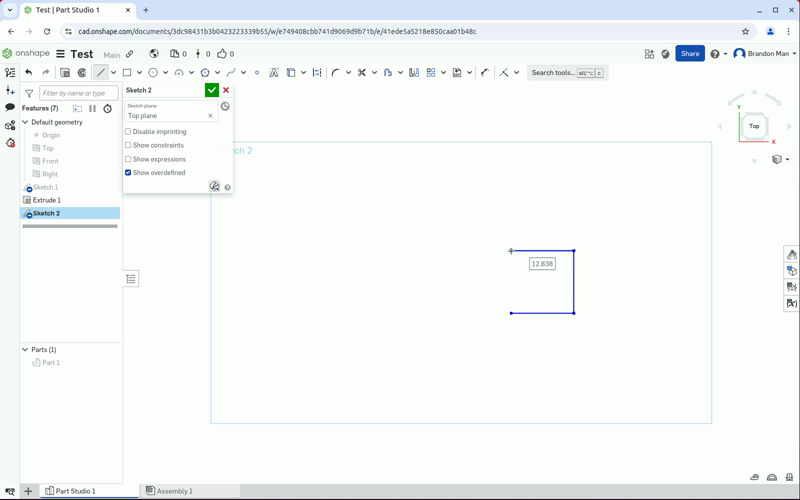
mouse_move(511, 313)
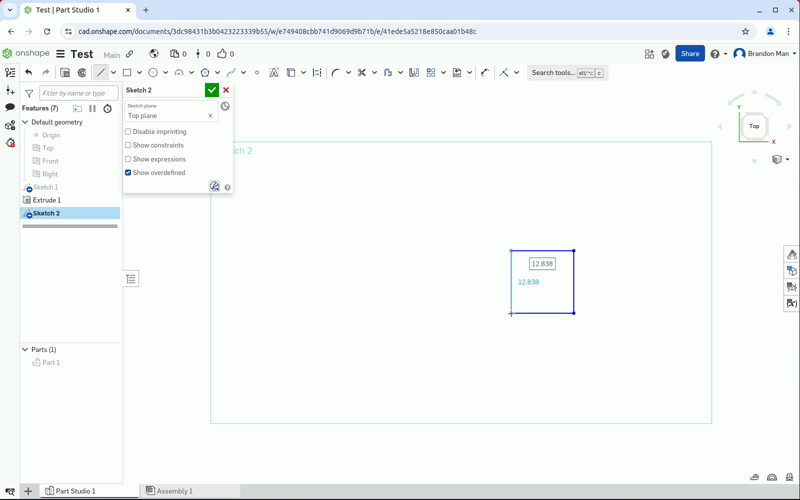
key_up(shift)
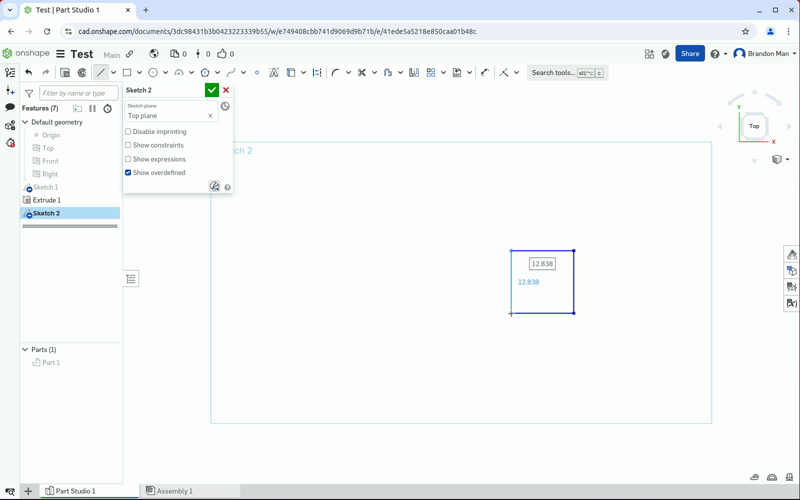
click(511, 313)
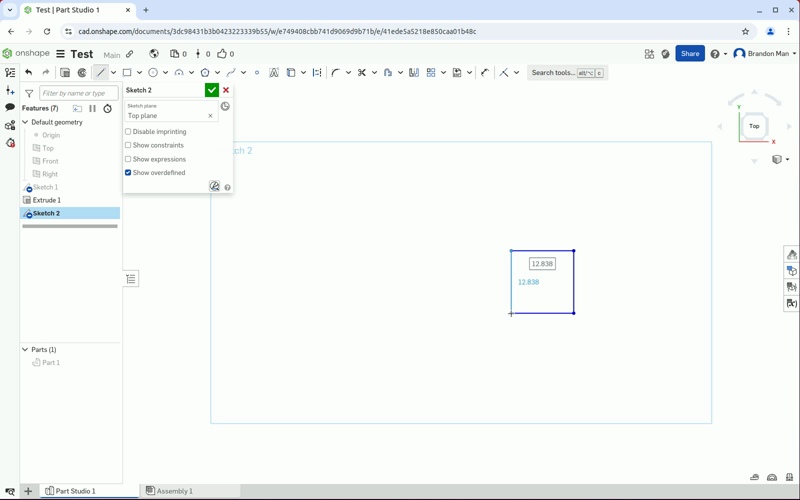
key(esc)
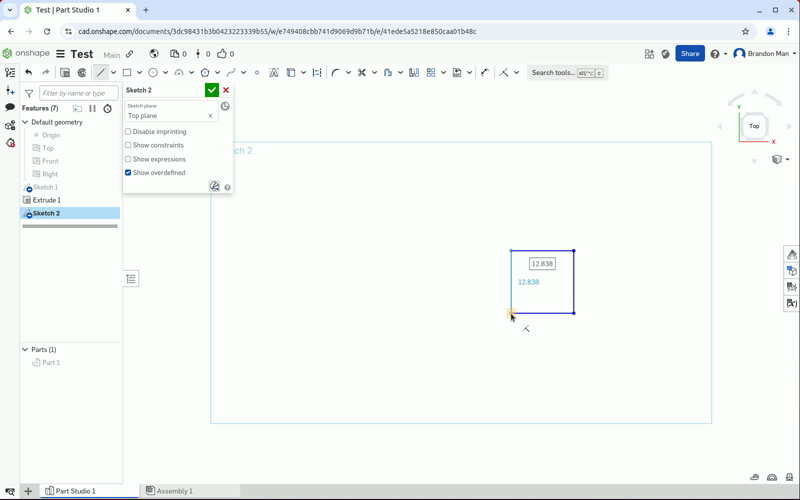
mouse_move(516, 285)
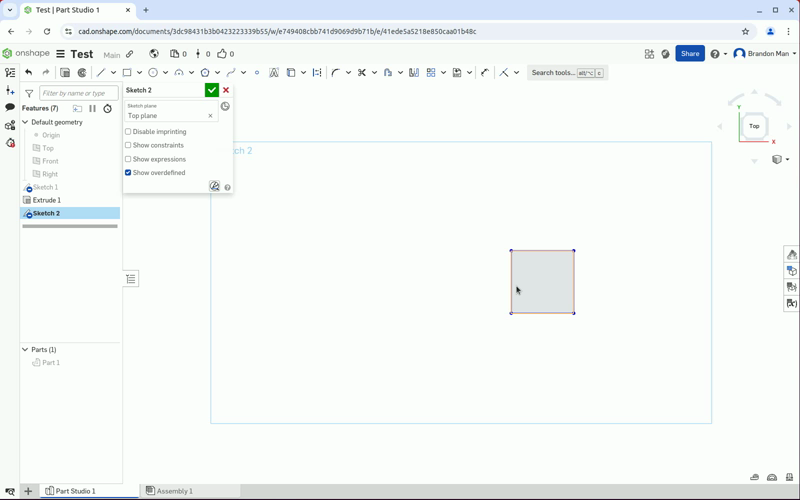
click(516, 285)
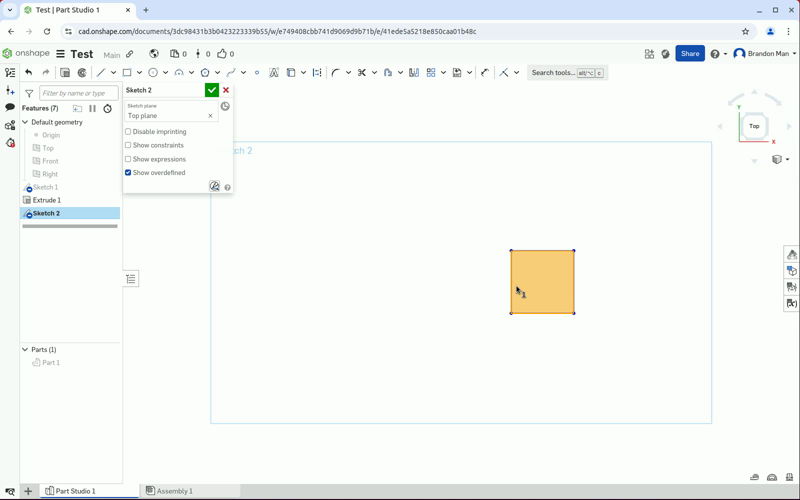
mouse_move(73, 352)
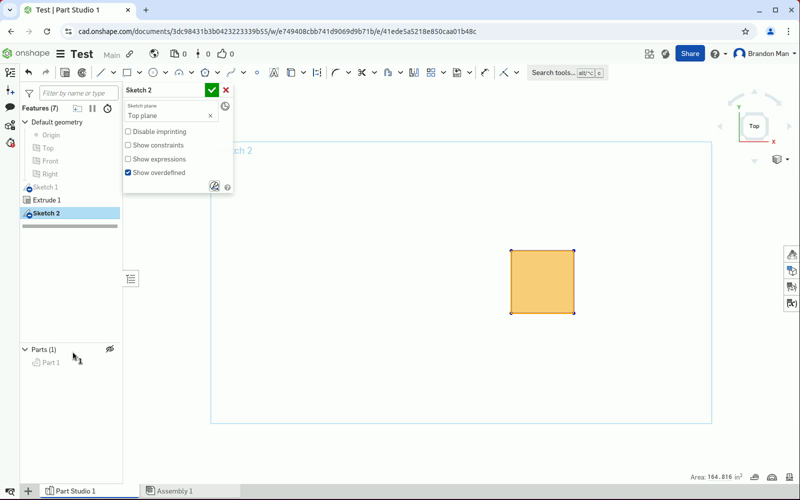
key(shift+y)
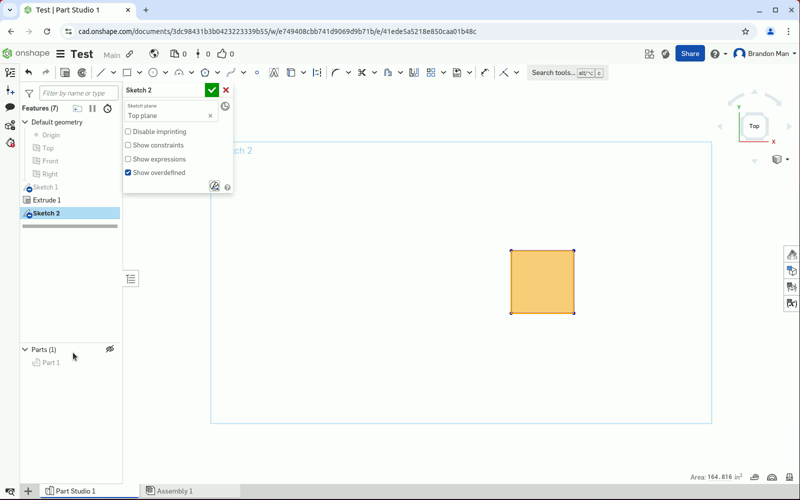
key(shift+e)
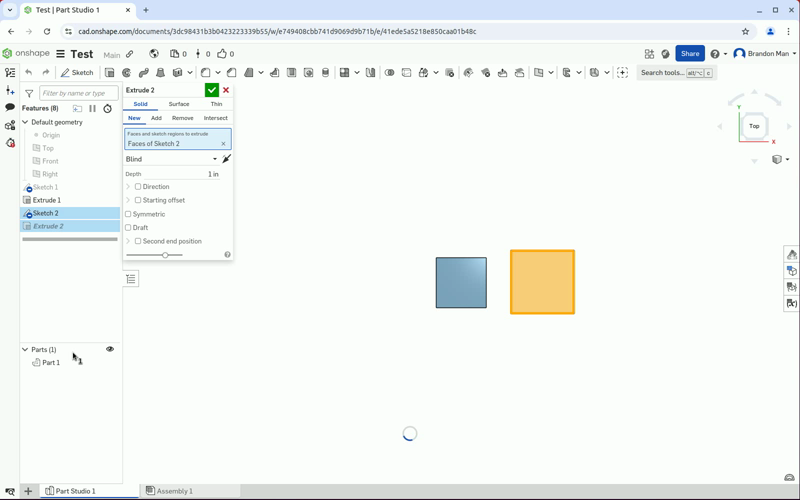
mouse_move(143, 106)
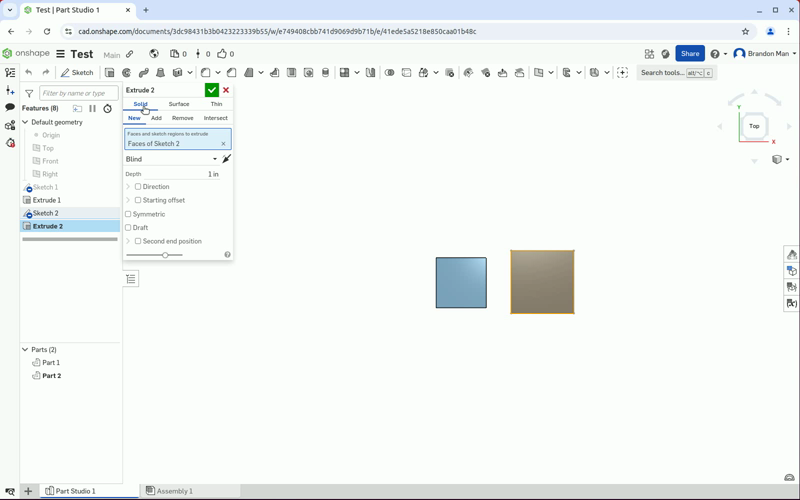
click(143, 106)
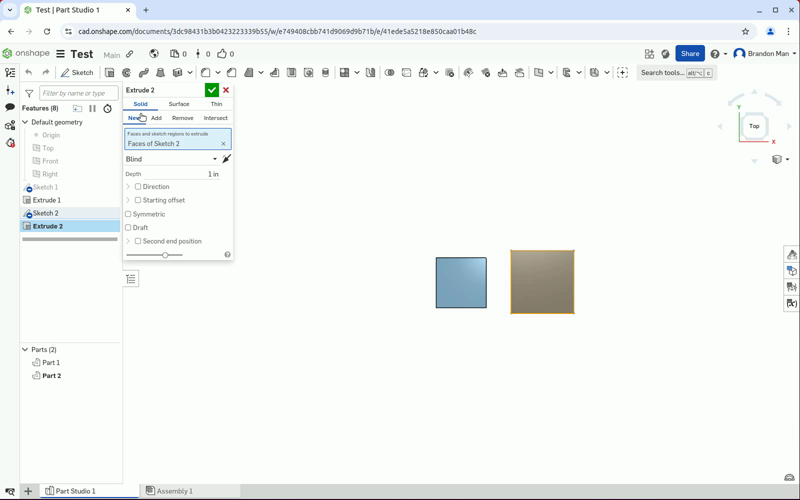
mouse_move(137, 120)
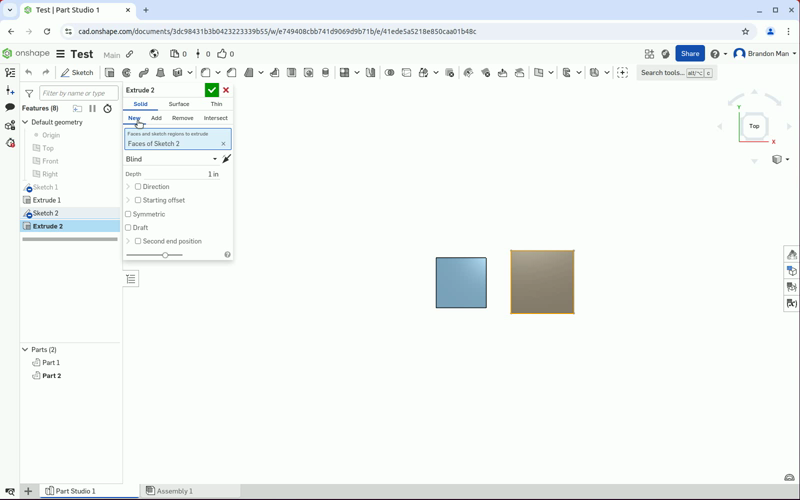
click(137, 120)
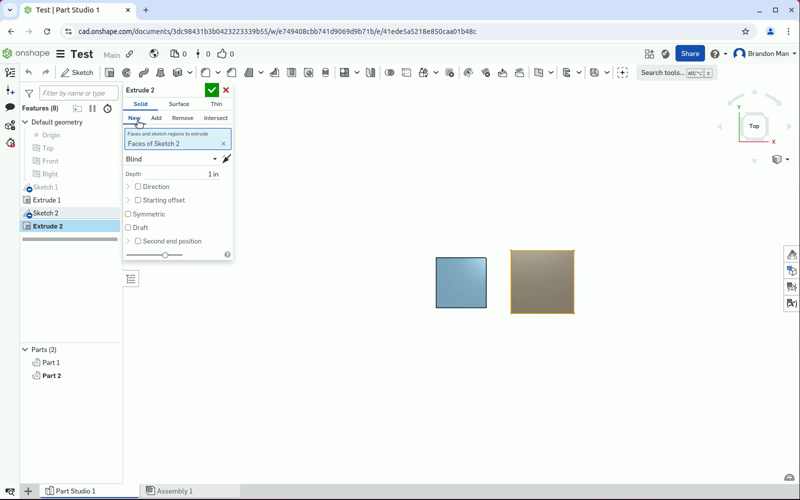
key(tab, 4)
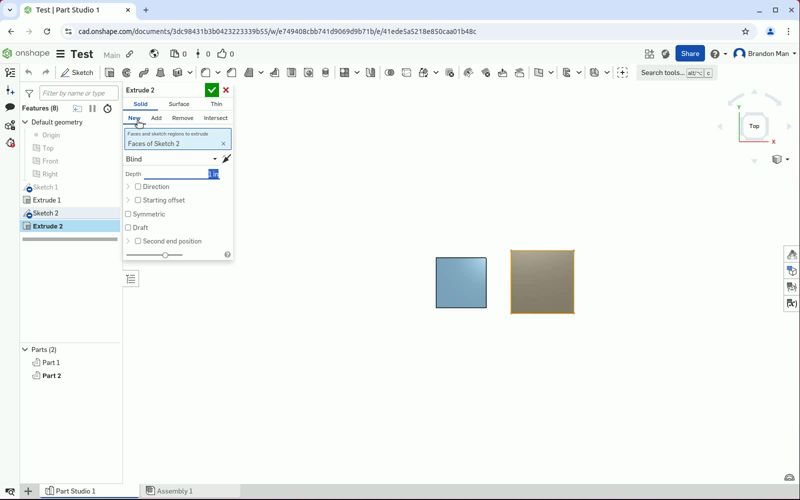
text(12.758)
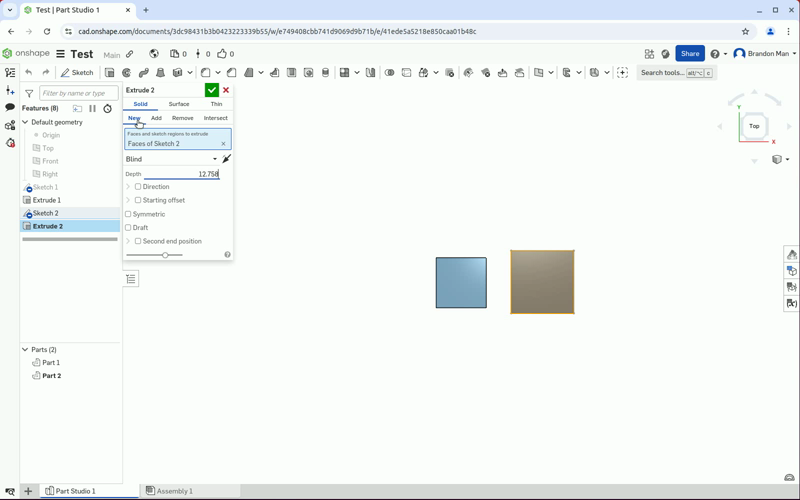
key(enter)
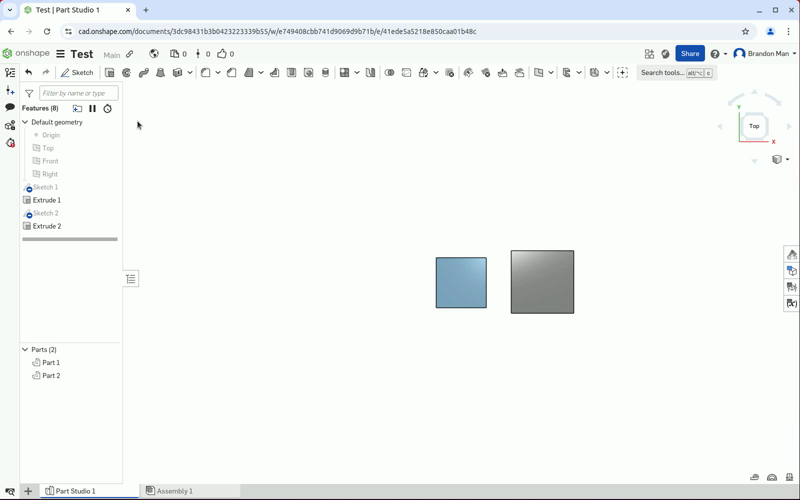
key(shift+h)
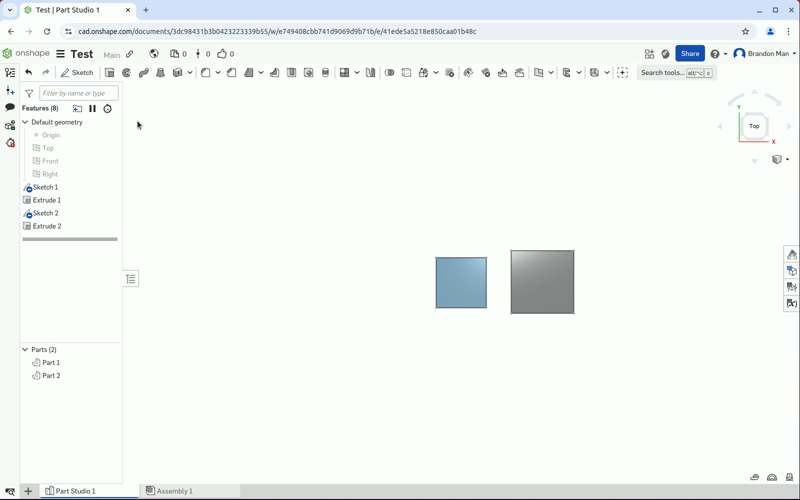
key(shift+h)
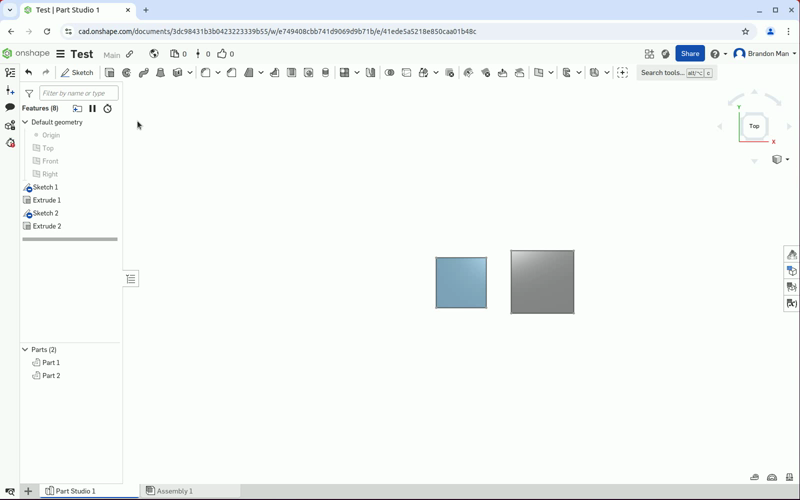
key(shift+7)
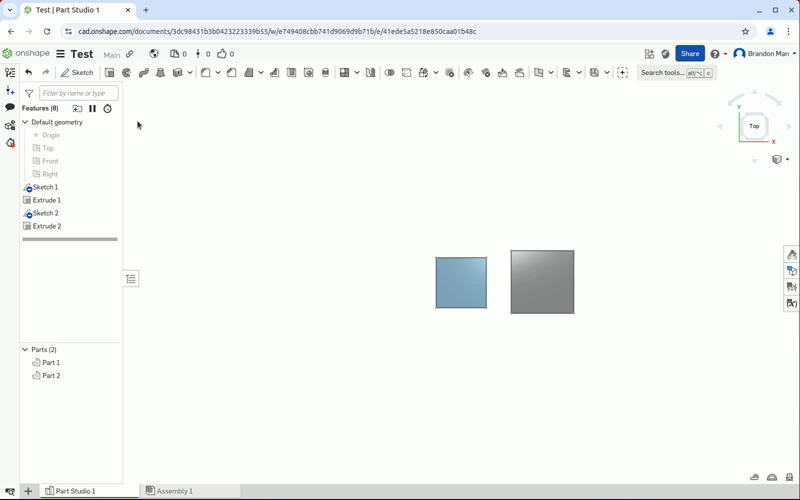
key(up, 3)
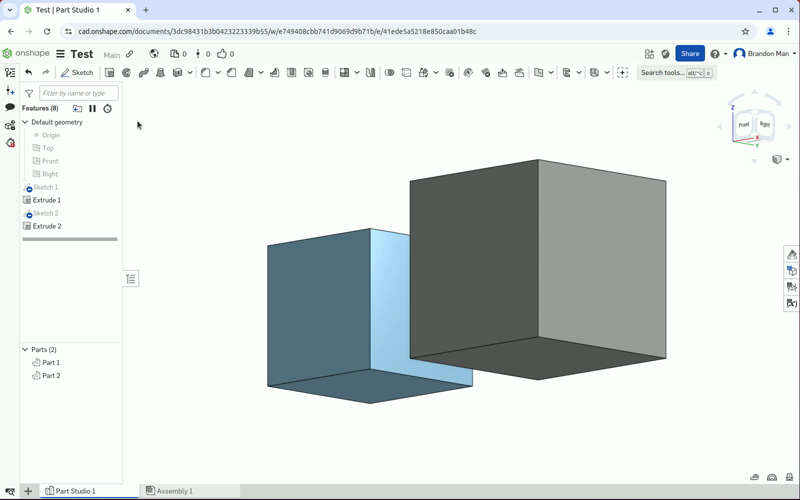
key(left, 3)
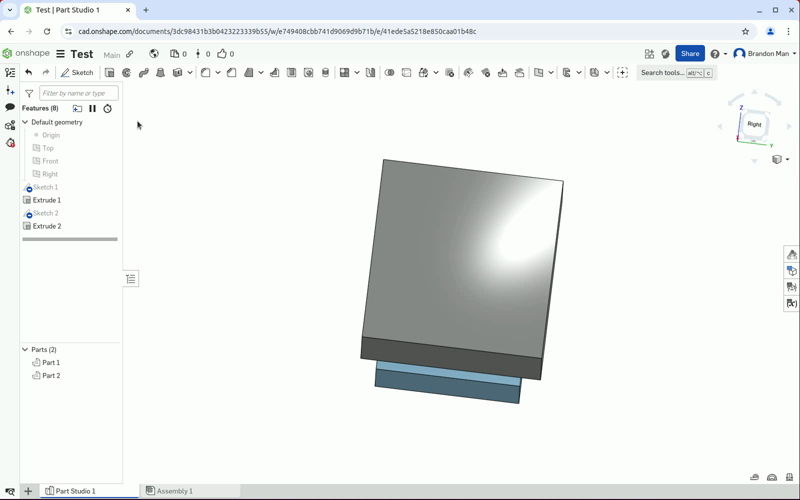
key(right, 3)
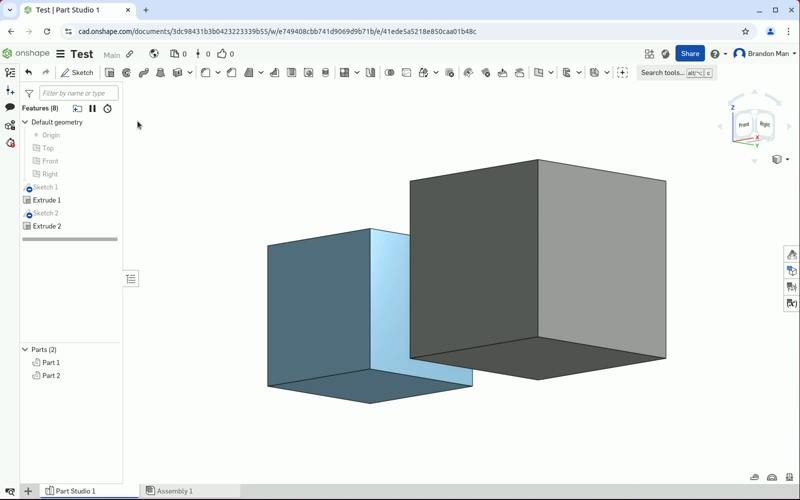
key(down, 3)
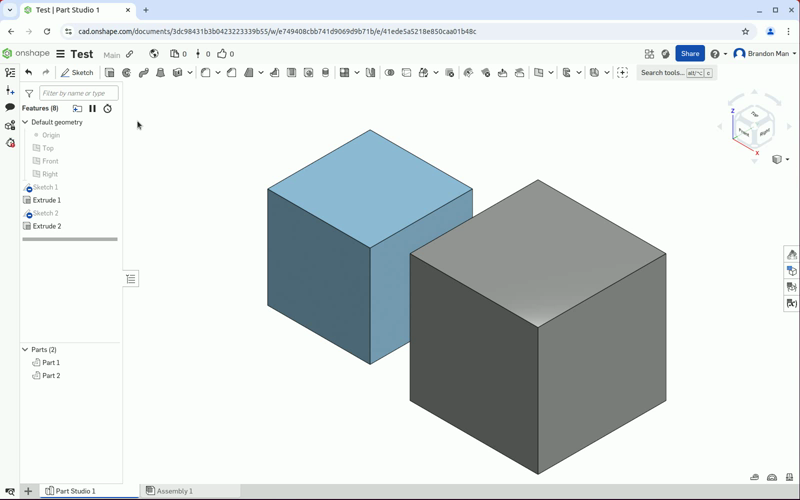
mouse_move(73, 189)
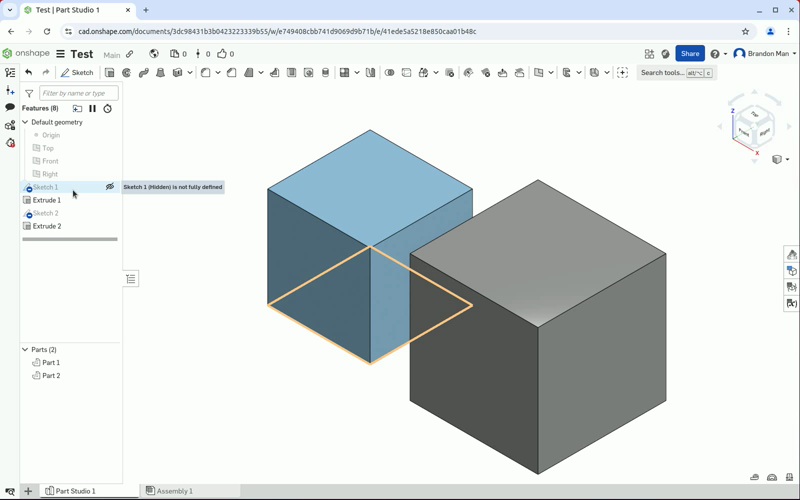
click(73, 189)